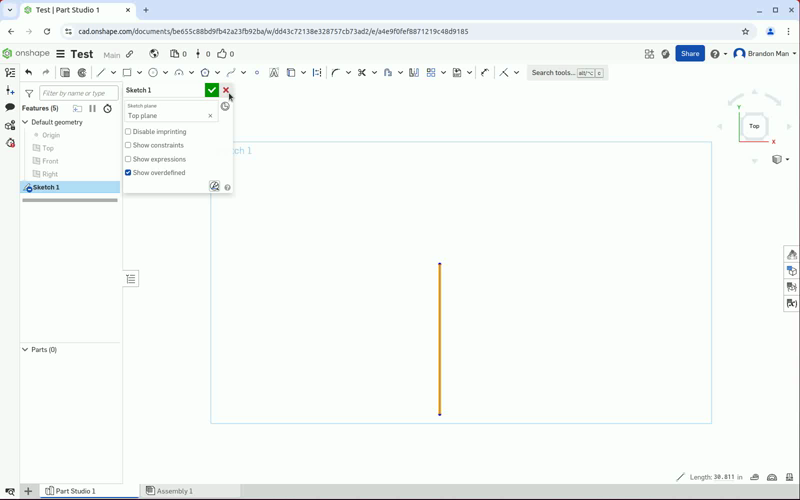
key(shift+h)
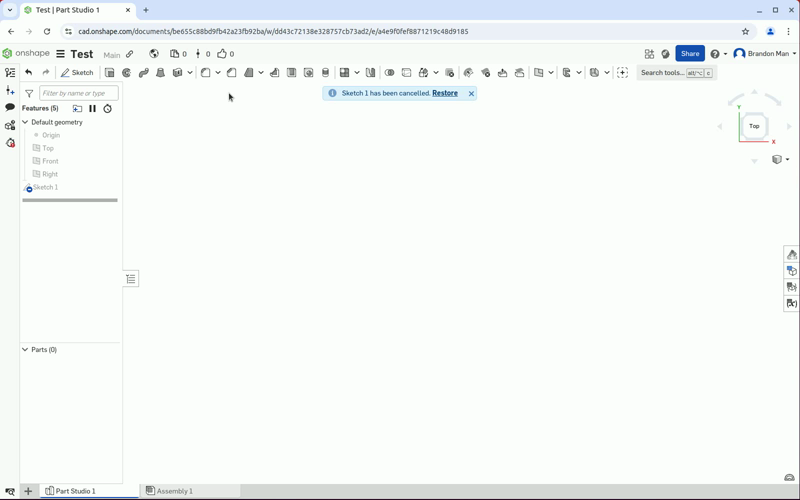
mouse_move(73, 352)
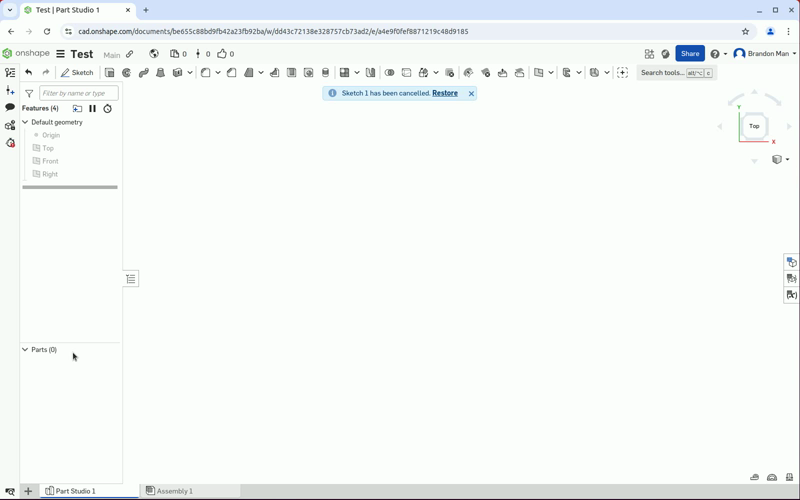
key(y)
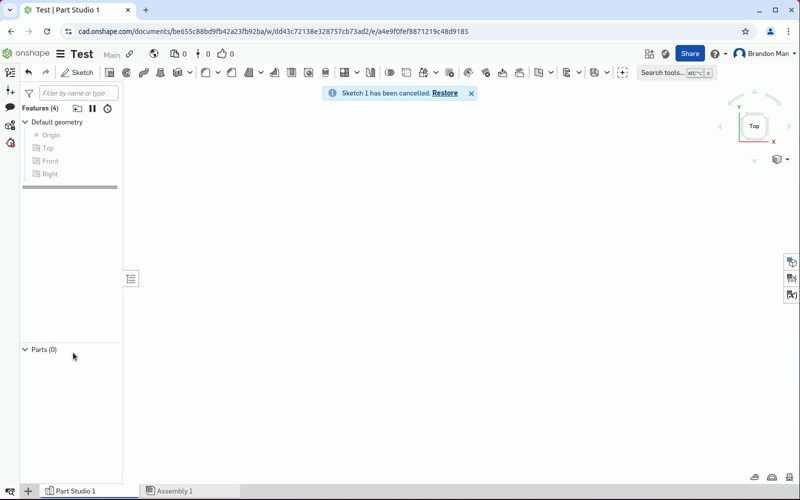
key(shift+p)
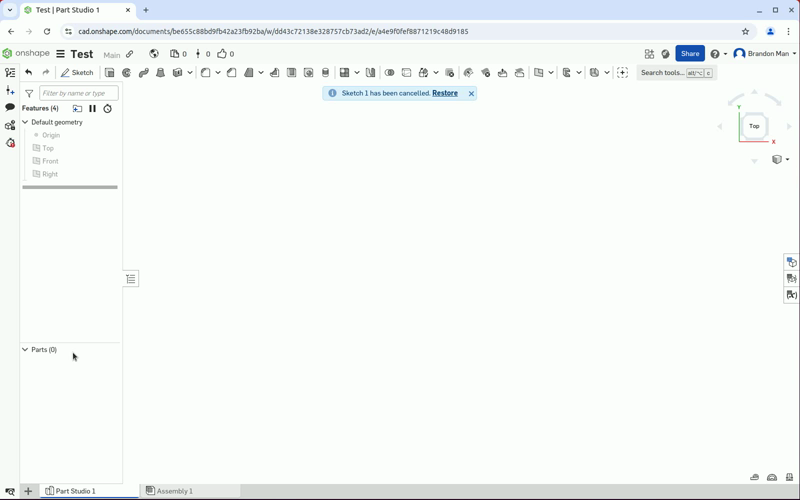
key(space)
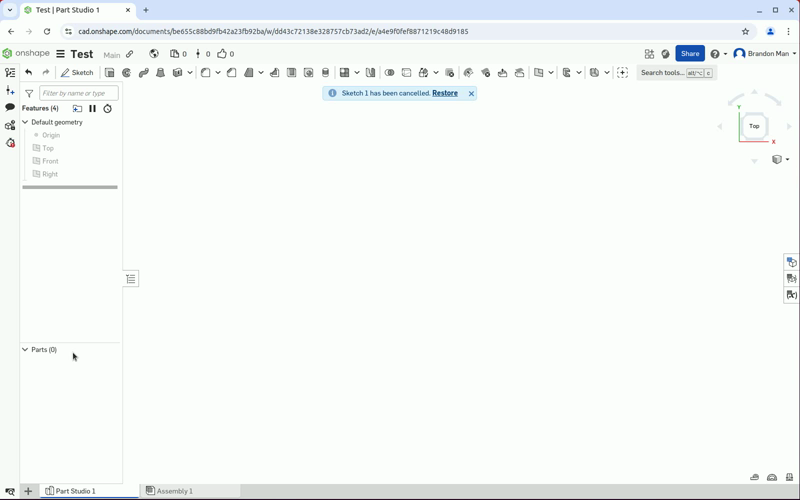
key_down(shift)
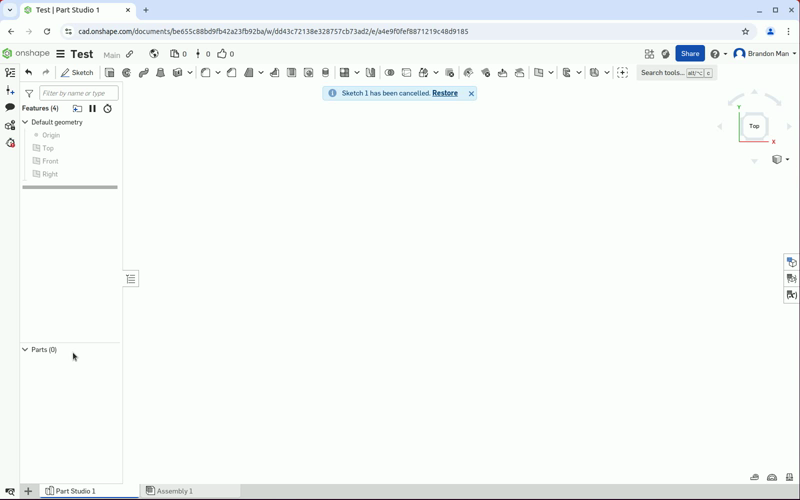
key(up)
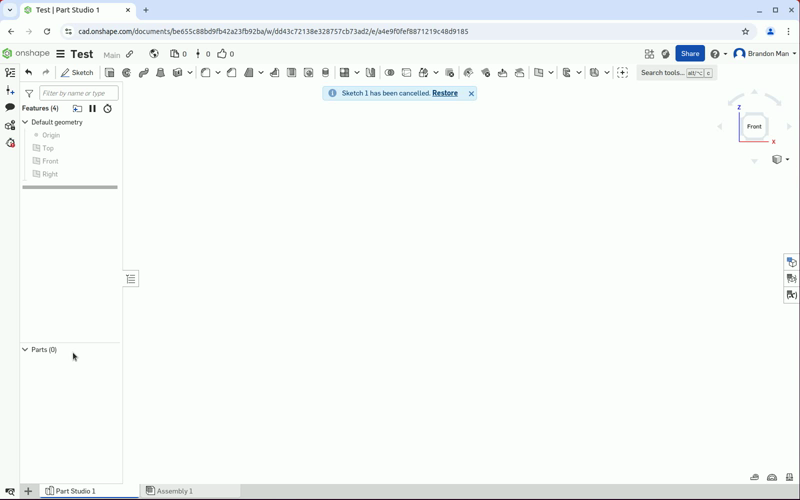
key_up(shift)
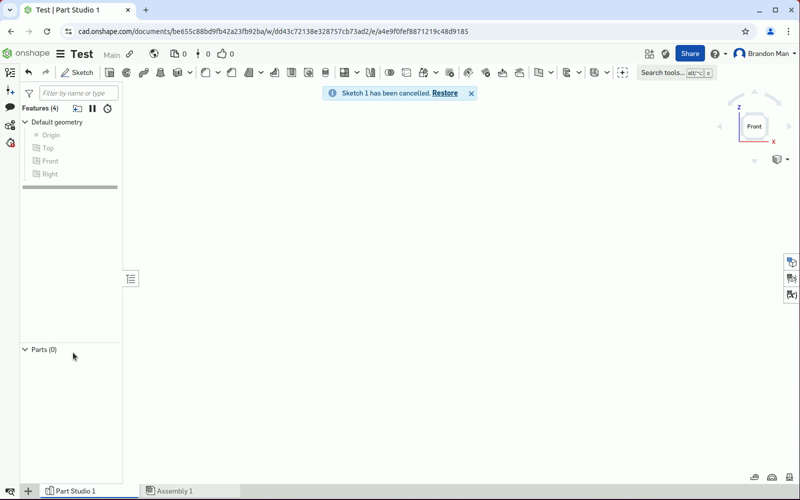
mouse_move(73, 352)
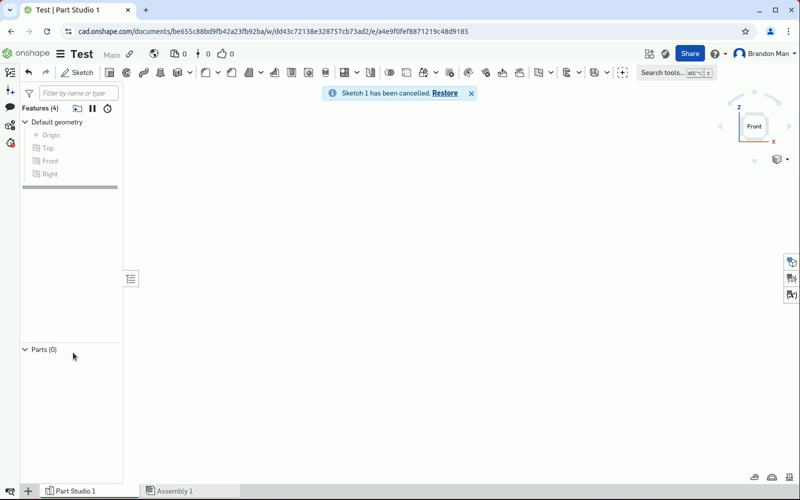
key(shift+y)
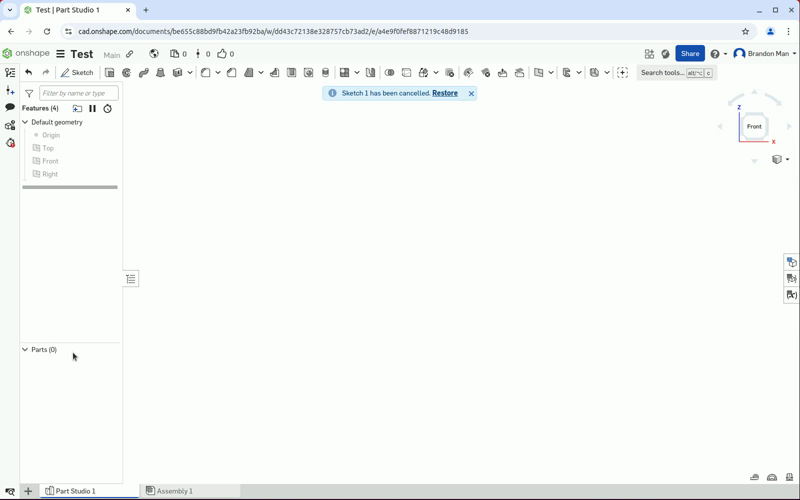
key(shift+s)
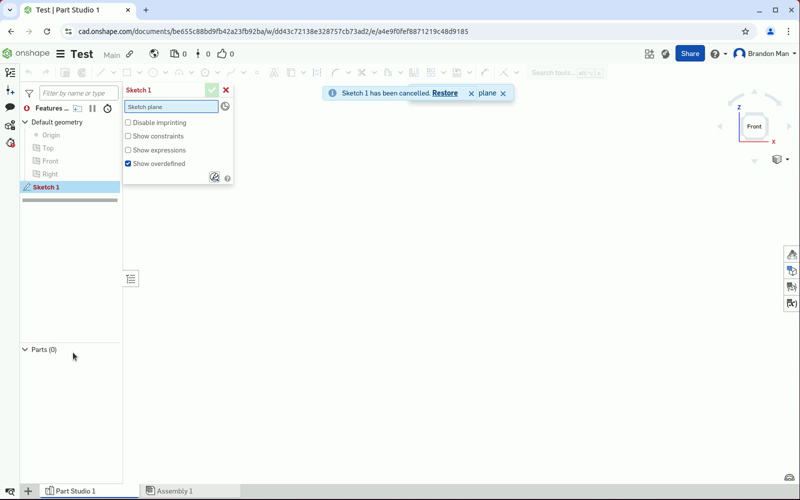
mouse_move(73, 163)
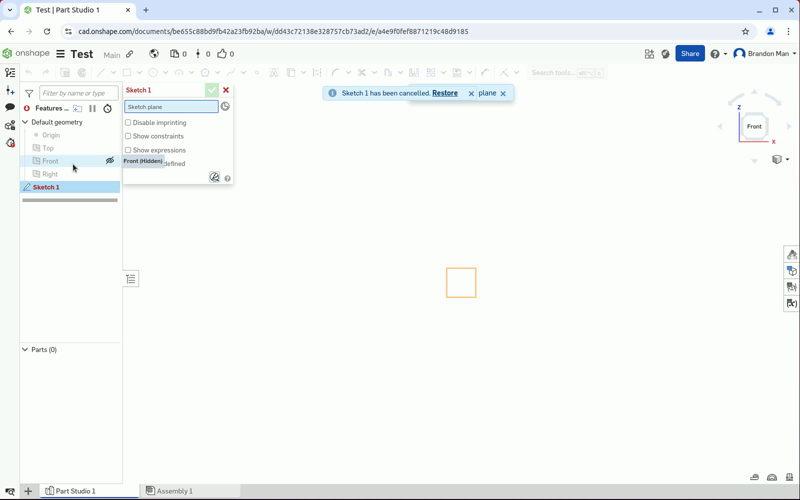
click(73, 163)
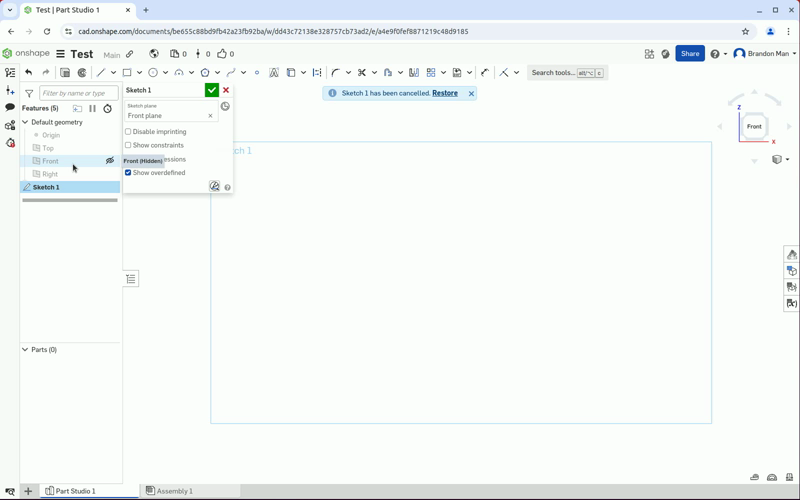
mouse_move(73, 352)
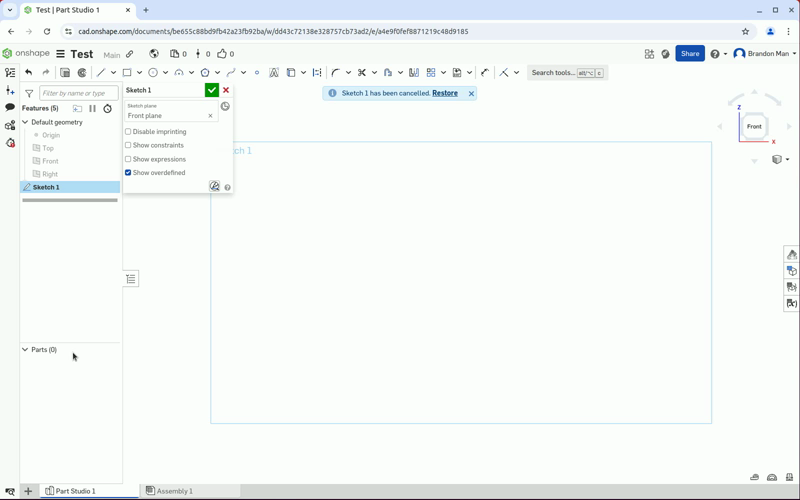
key(y)
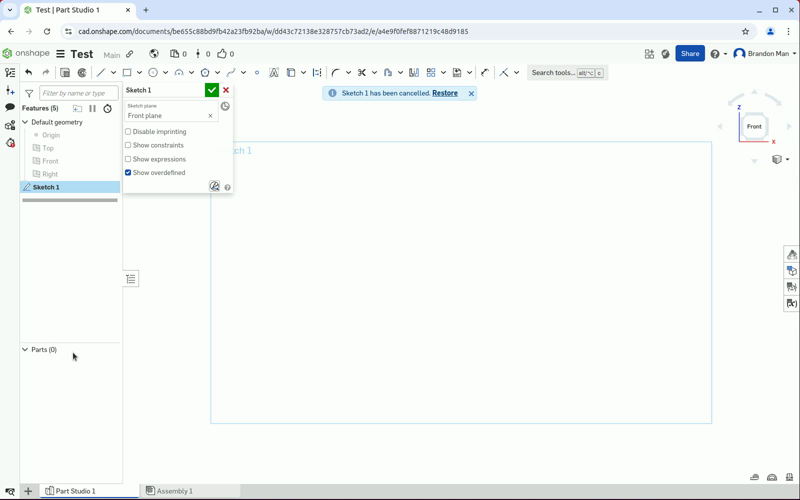
key(c)
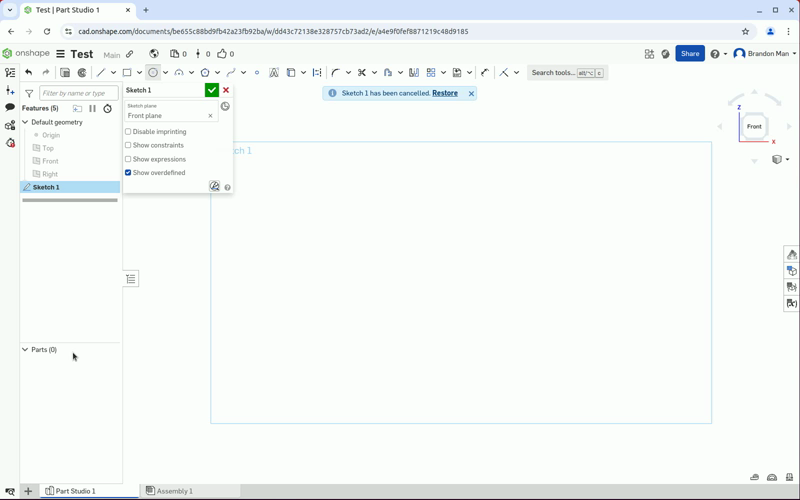
key_down(shift)
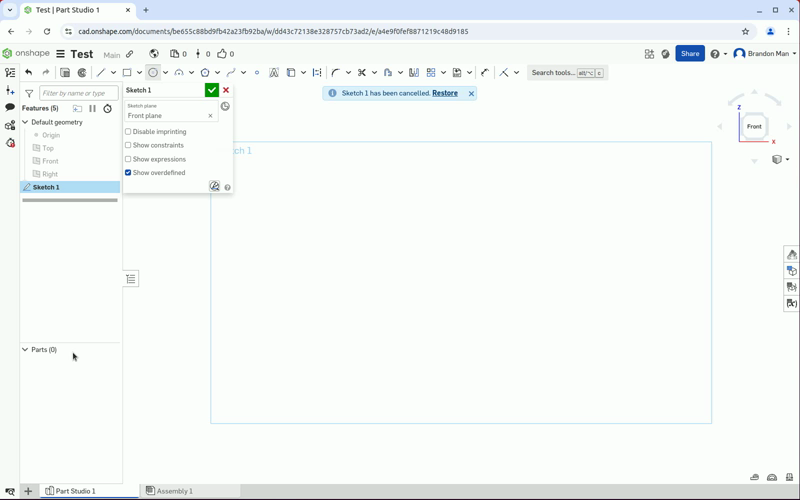
mouse_move(461, 282)
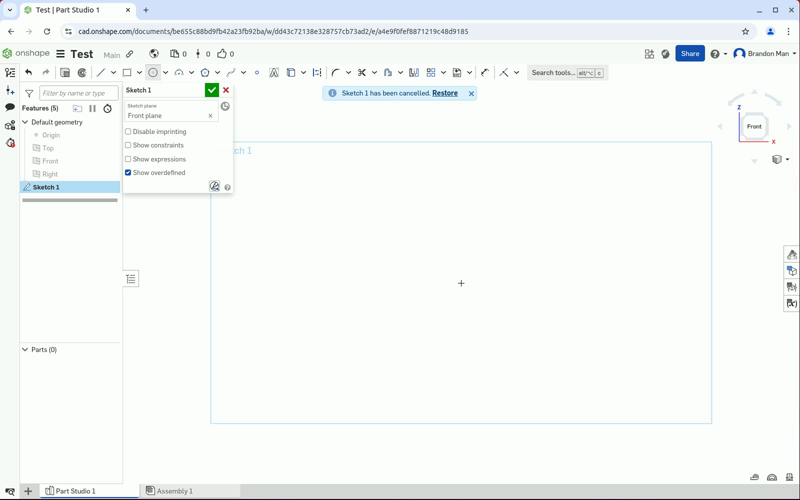
click(461, 282)
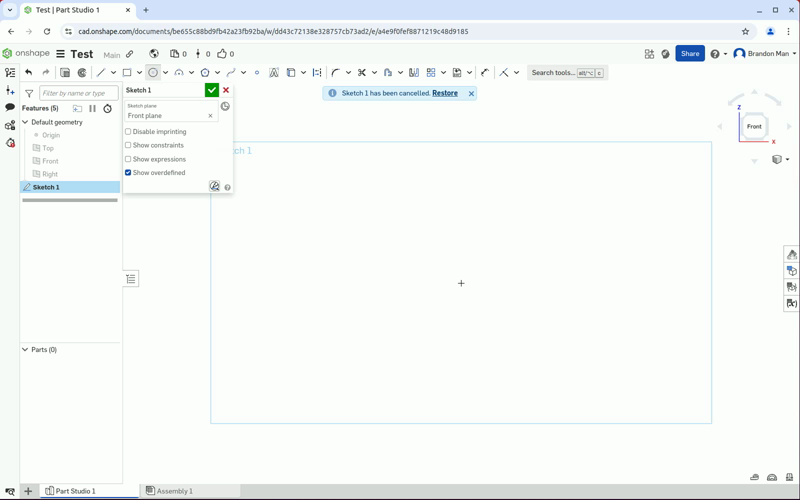
key_up(shift)
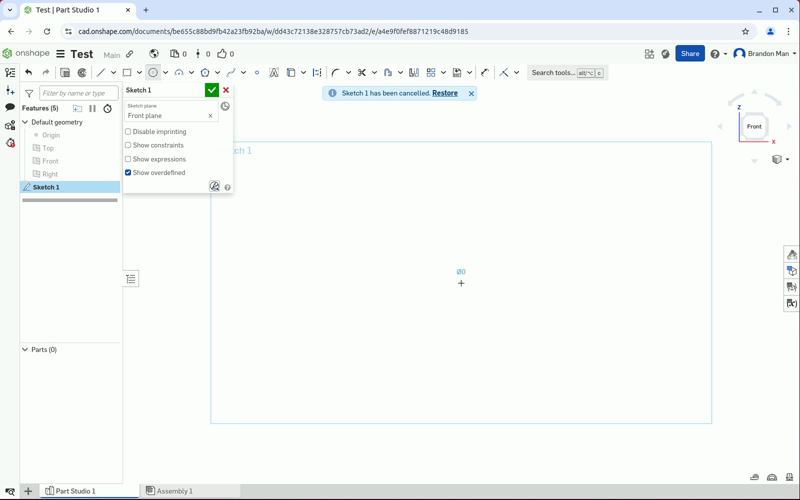
mouse_move(480, 282)
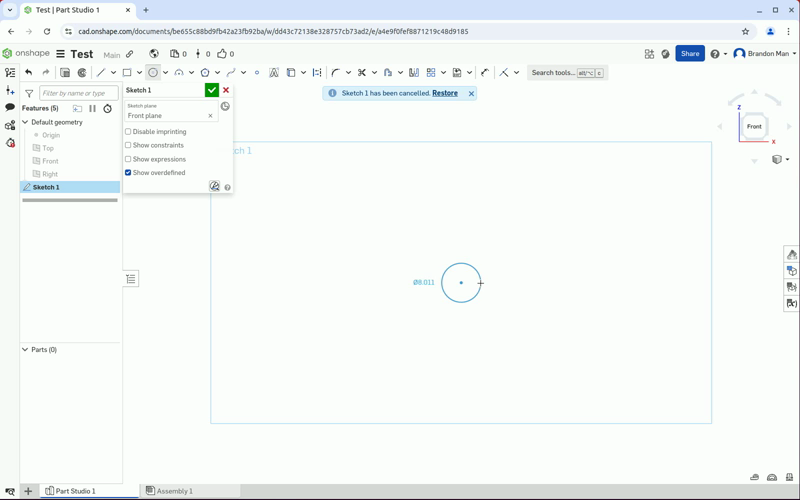
click(480, 282)
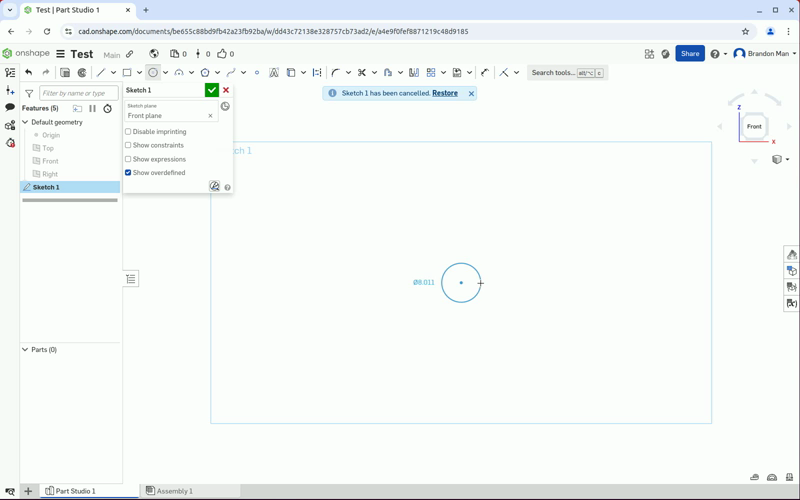
key(esc)
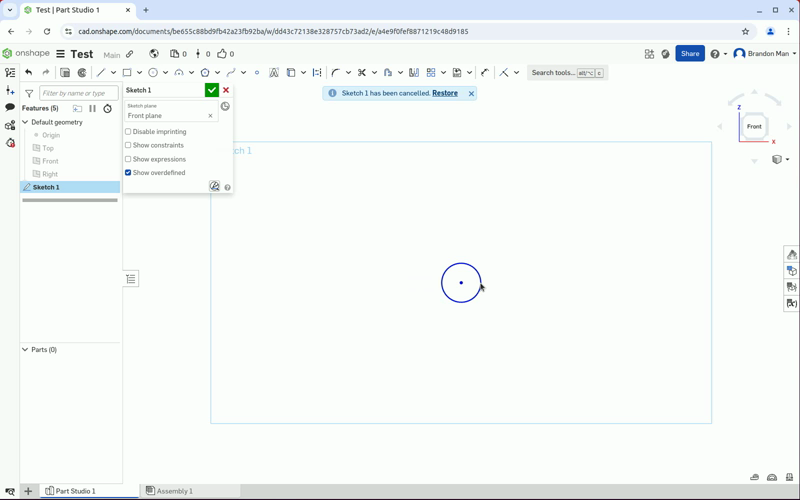
mouse_move(450, 290)
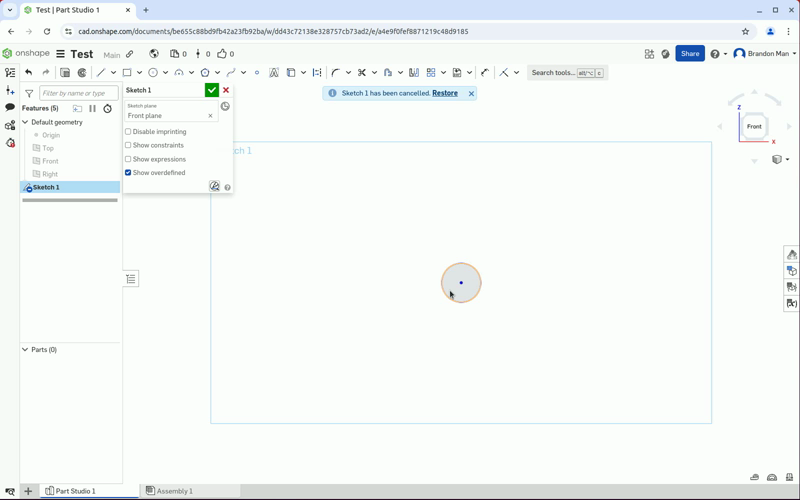
scroll(6)
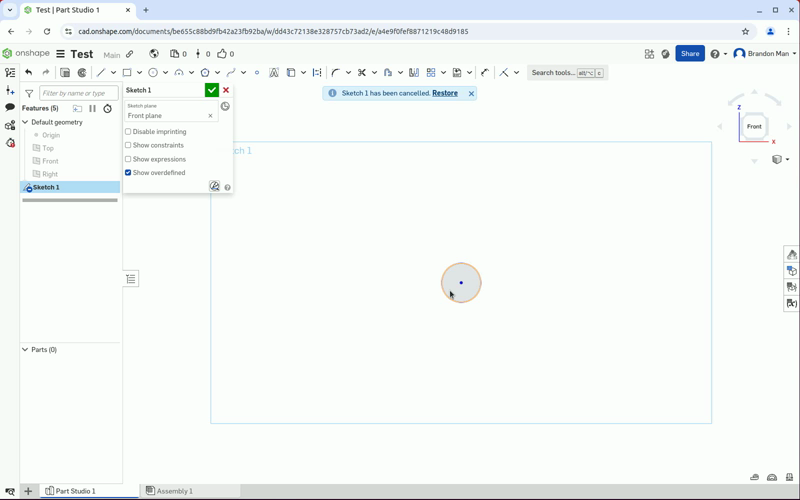
scroll(6)
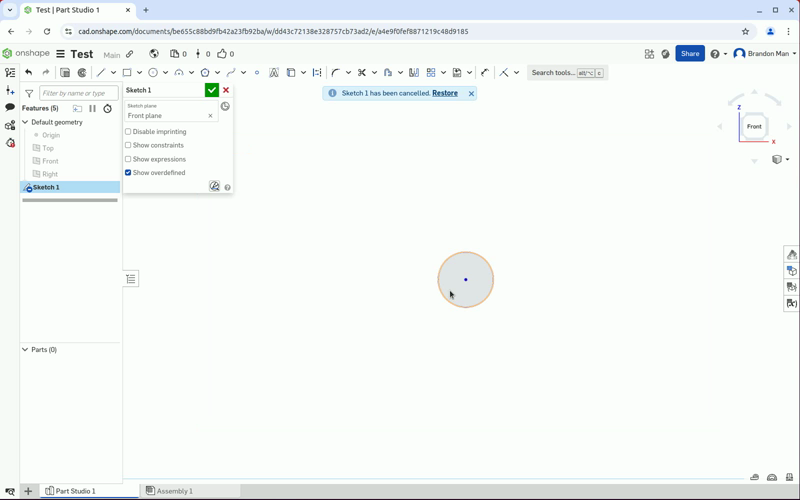
scroll(6)
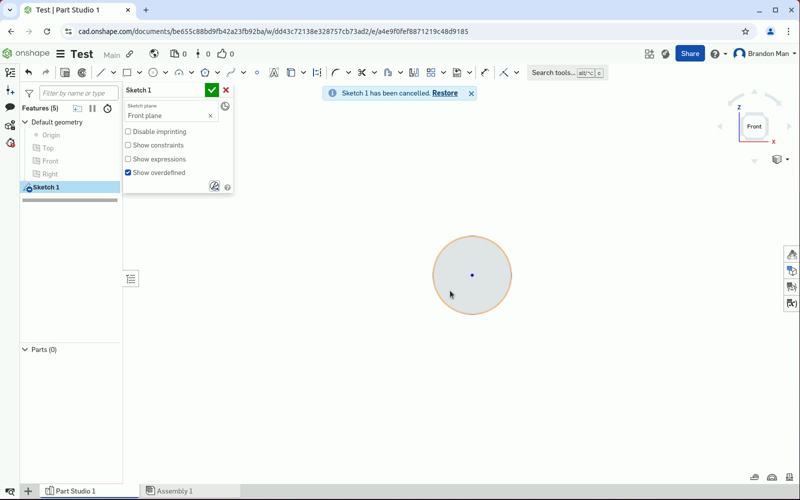
scroll(6)
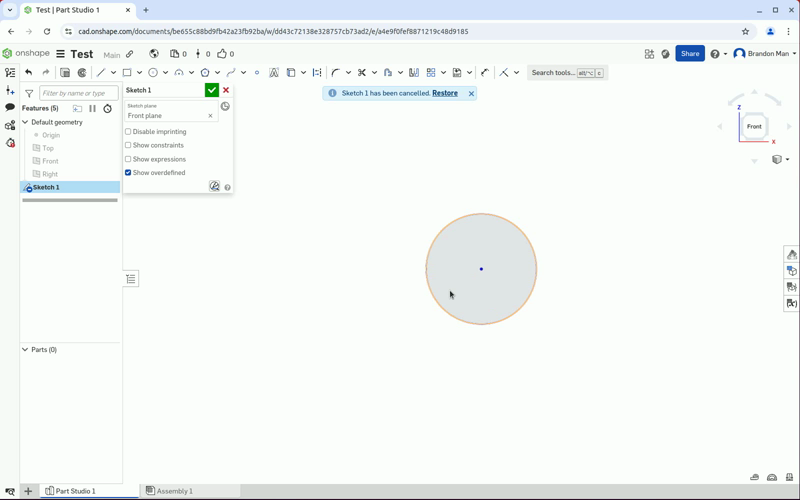
scroll(6)
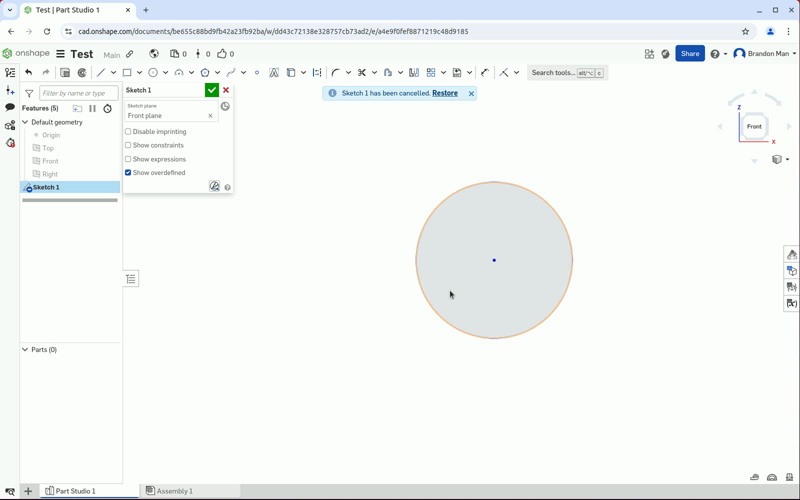
scroll(6)
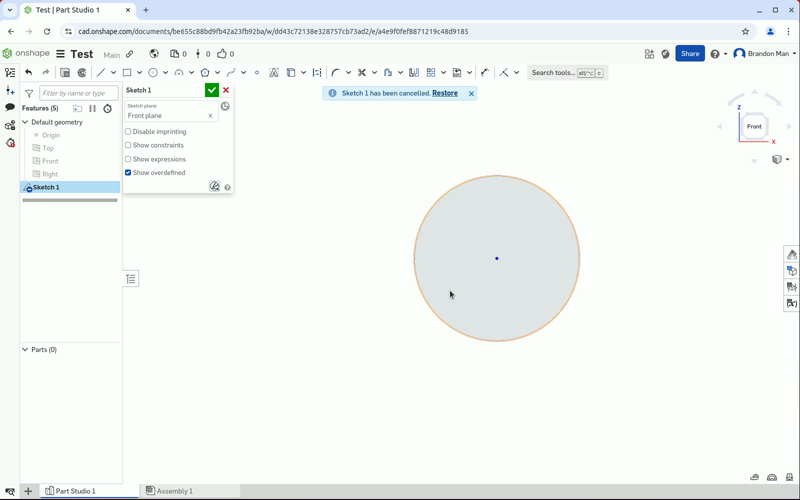
scroll(6)
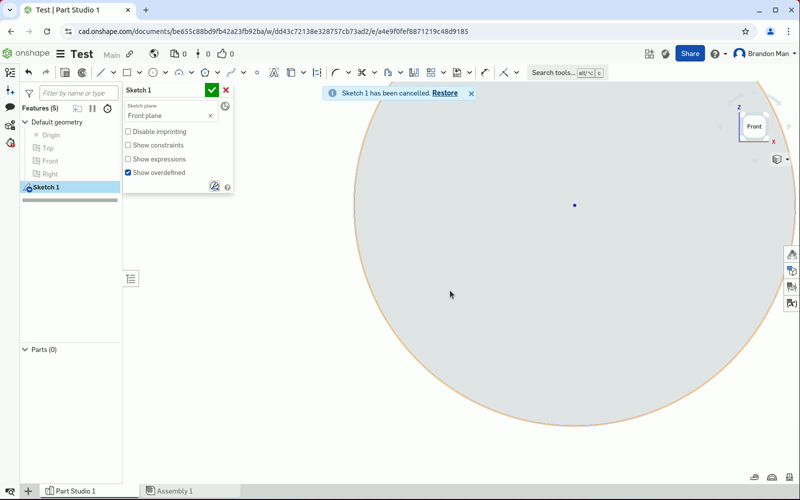
click(450, 290)
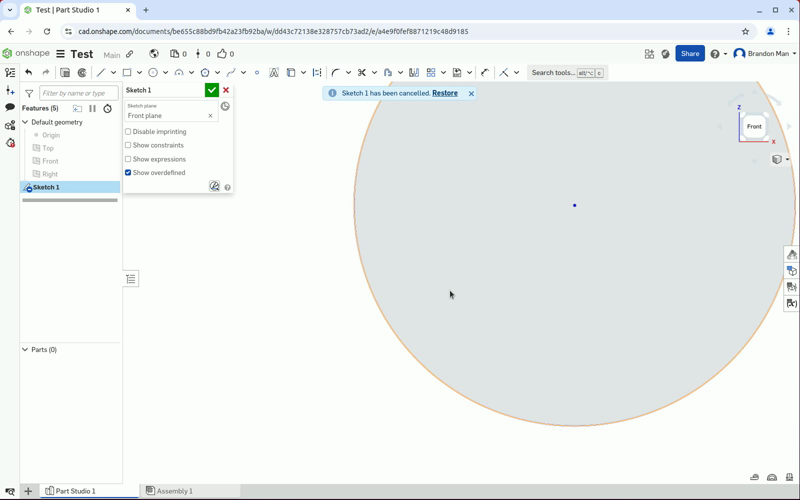
scroll(-6)
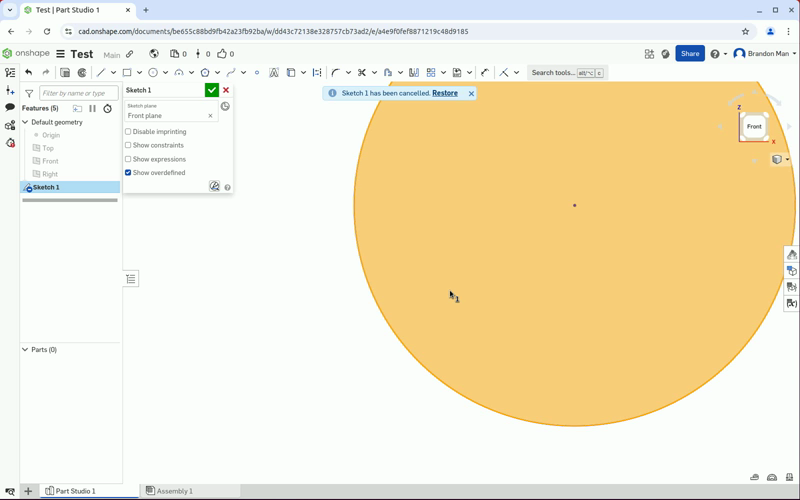
scroll(-6)
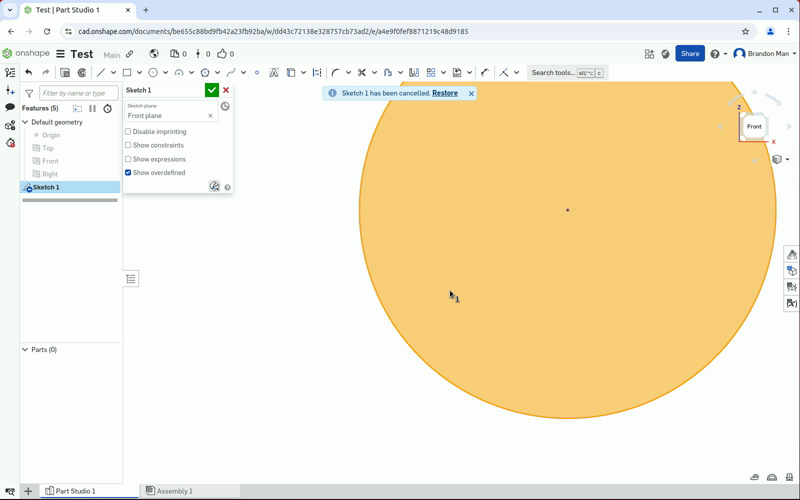
scroll(-6)
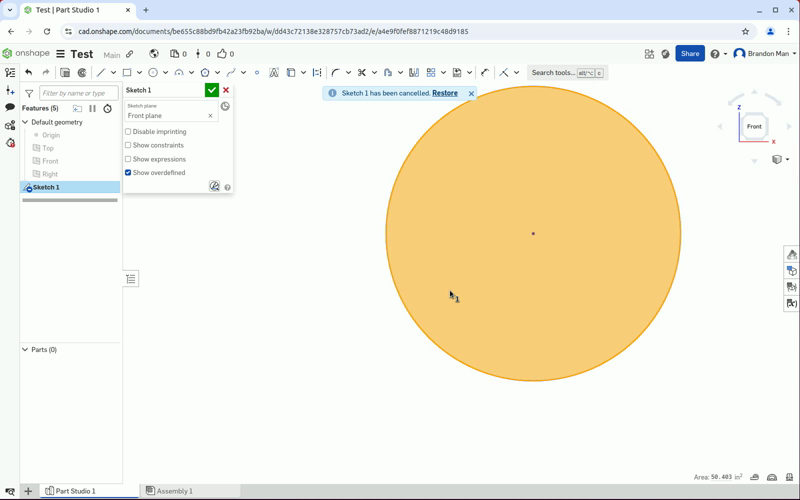
scroll(-6)
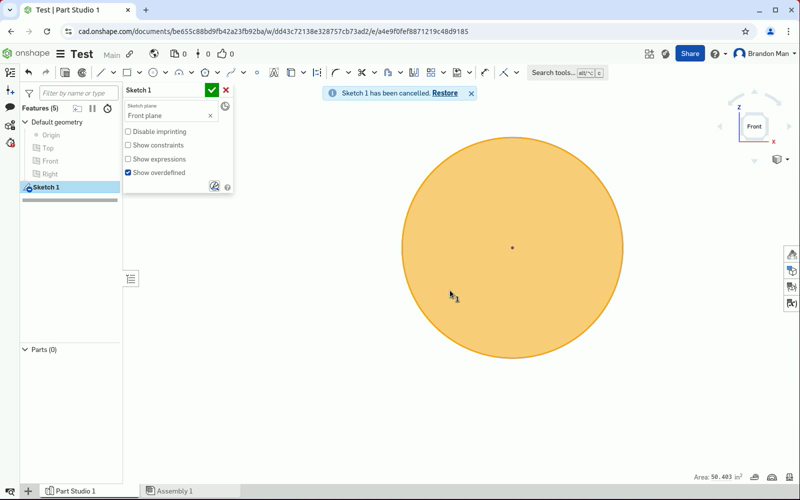
scroll(-6)
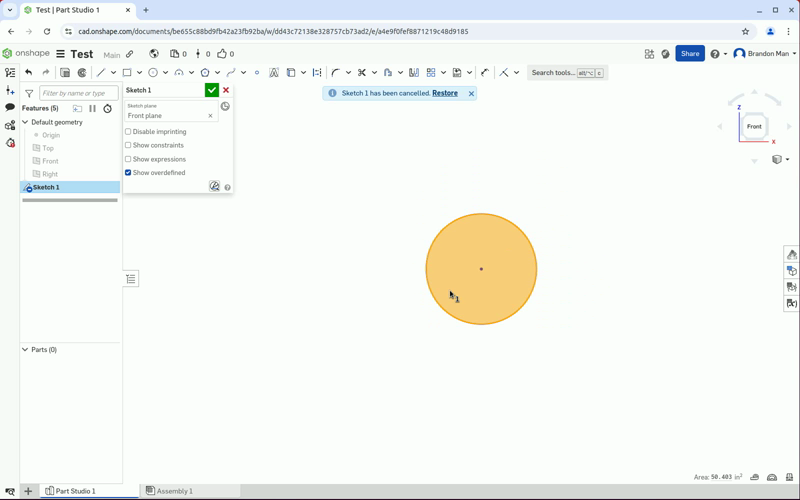
scroll(-6)
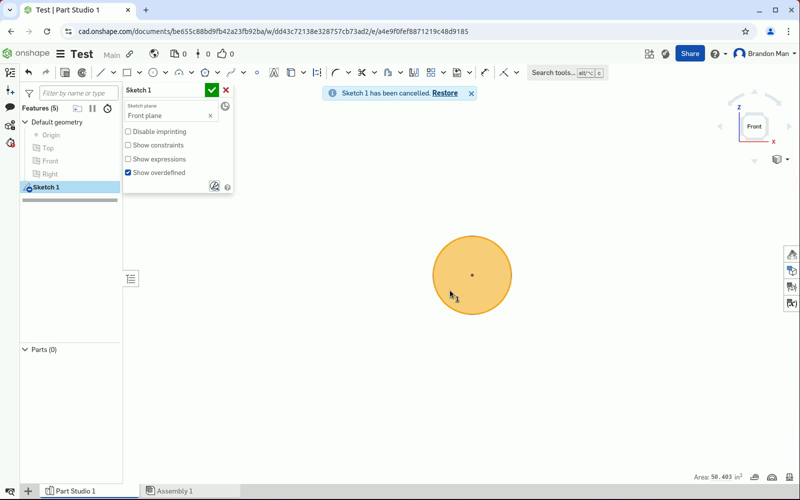
scroll(-6)
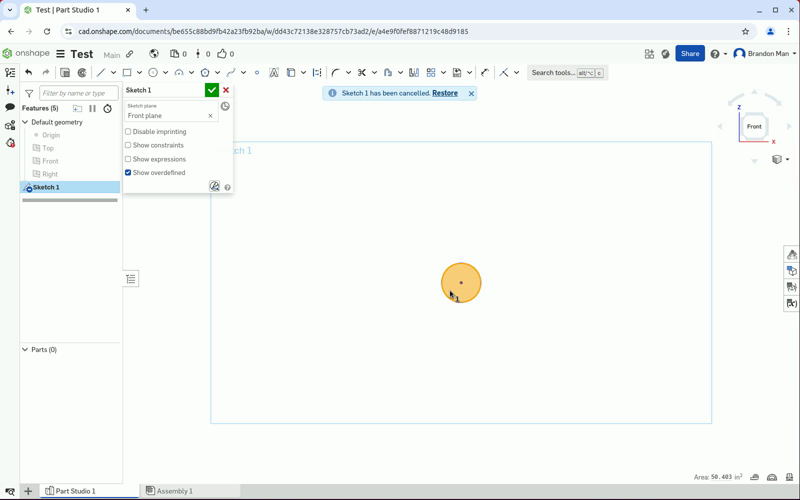
mouse_move(73, 352)
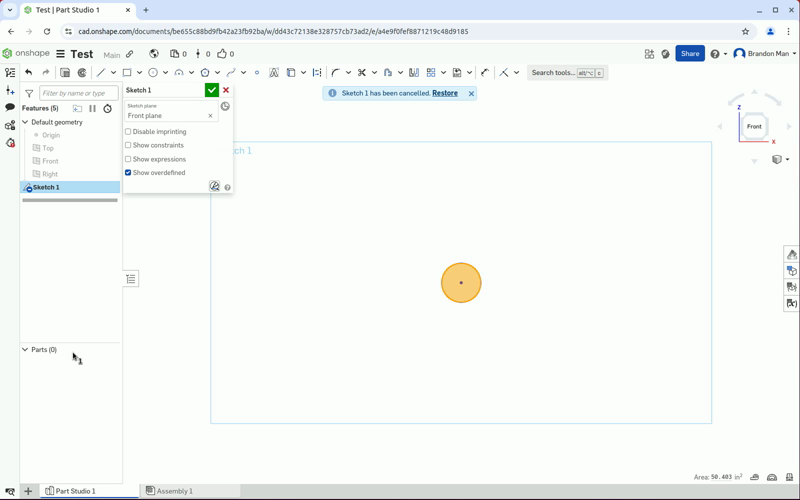
key(shift+y)
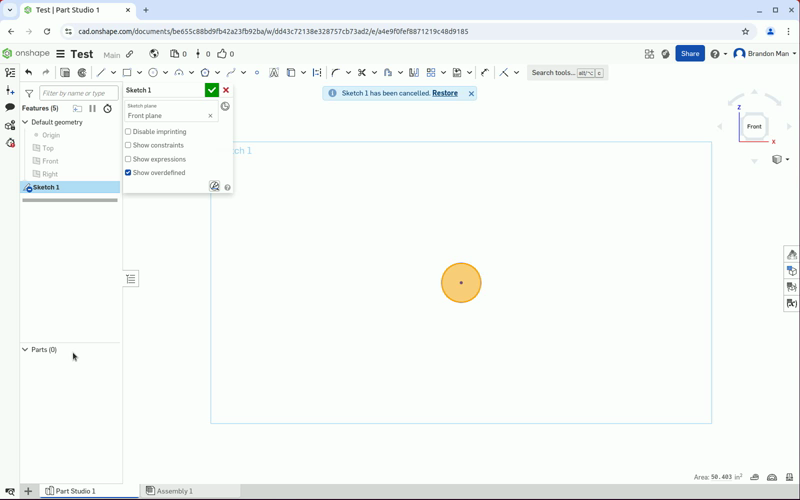
key(shift+e)
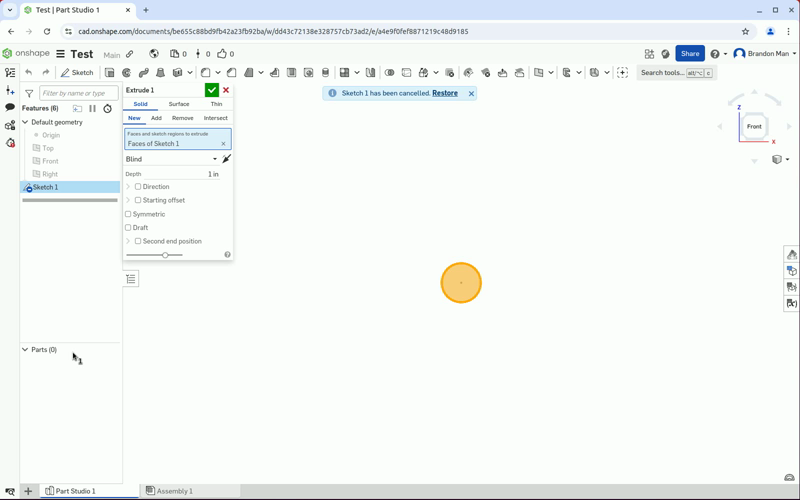
mouse_move(143, 106)
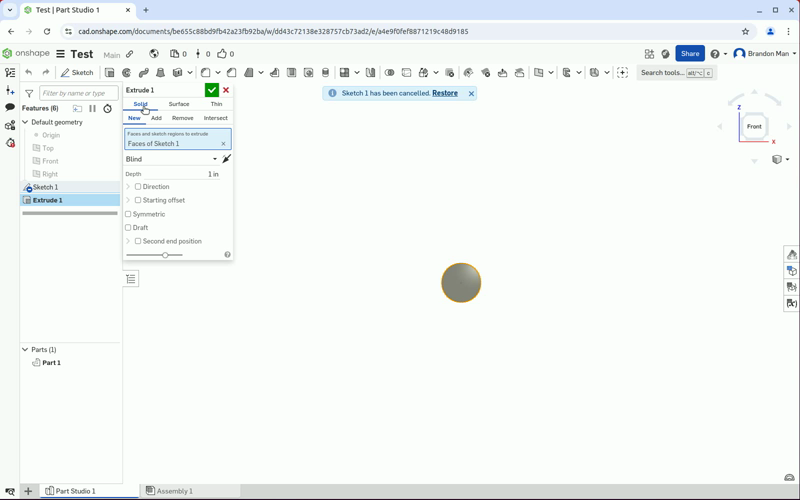
click(143, 106)
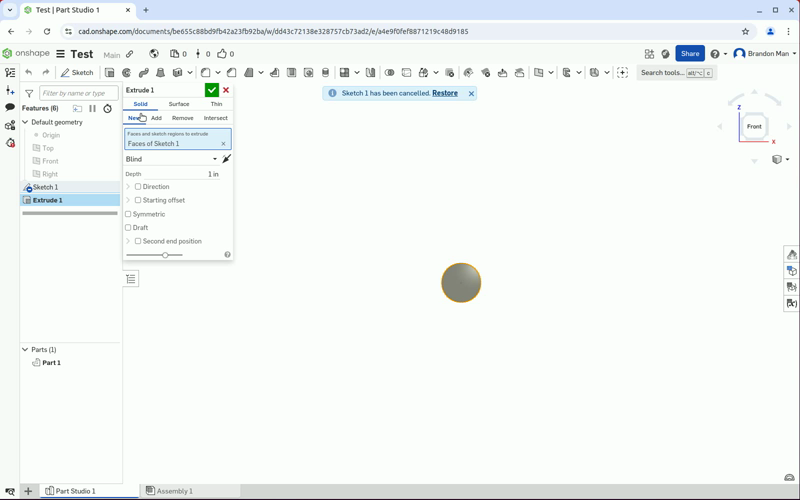
mouse_move(137, 120)
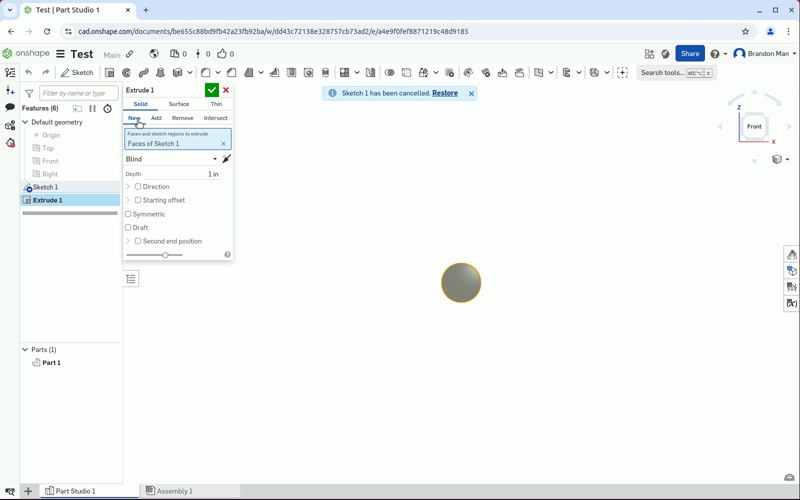
click(137, 120)
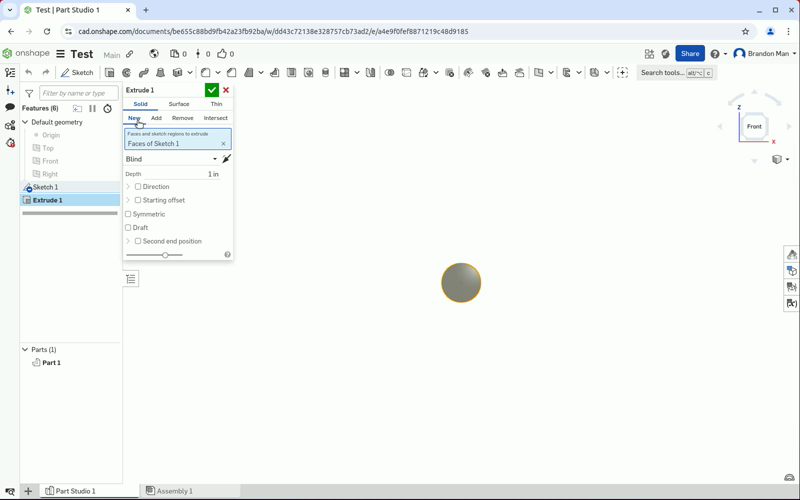
key(tab, 4)
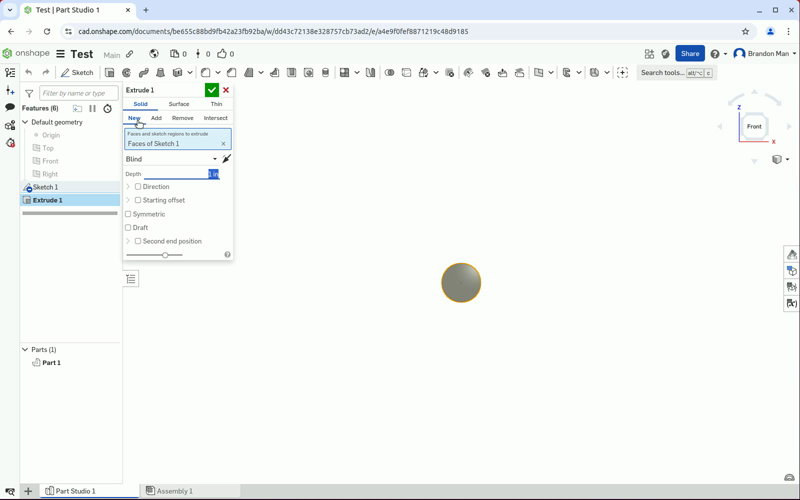
text(12.998)
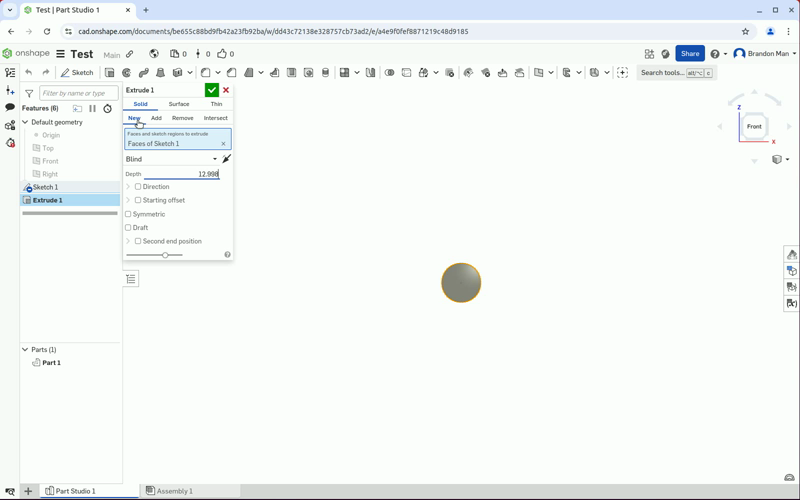
key(enter)
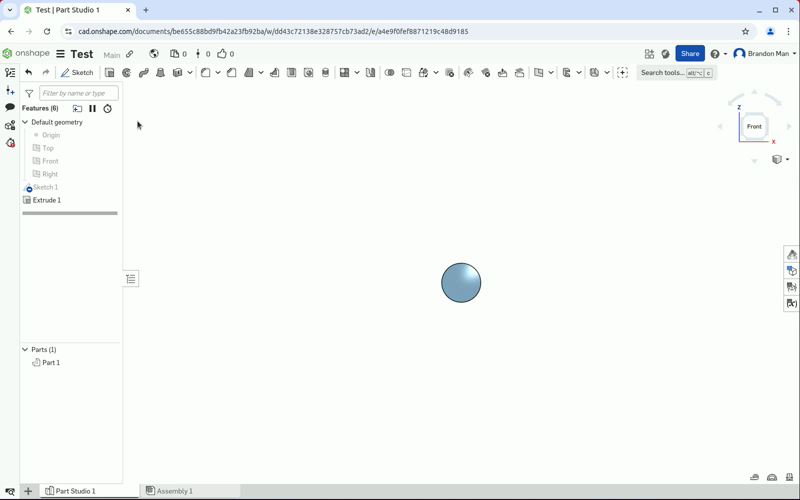
key(shift+h)
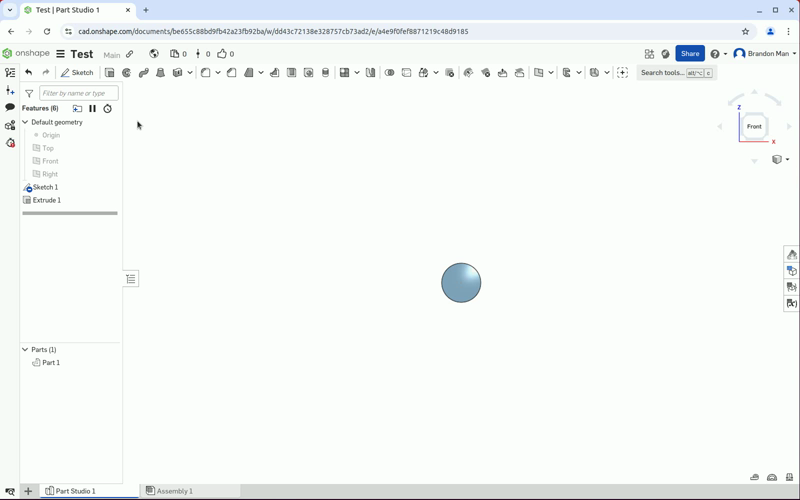
key(shift+h)
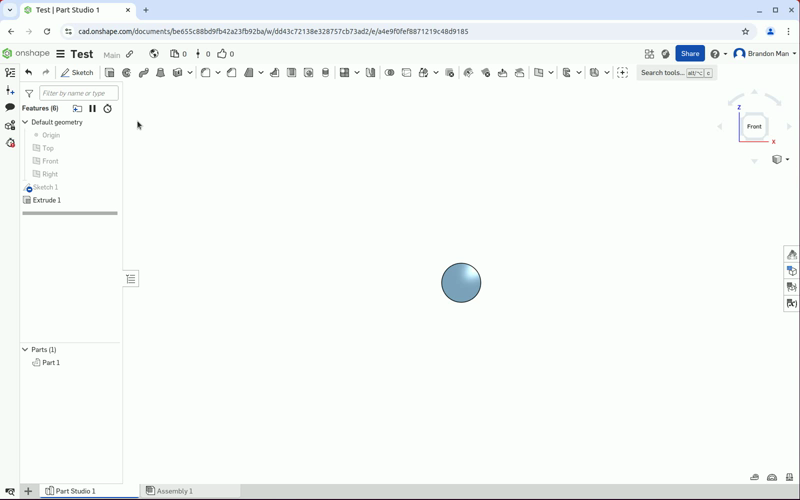
mouse_move(73, 189)
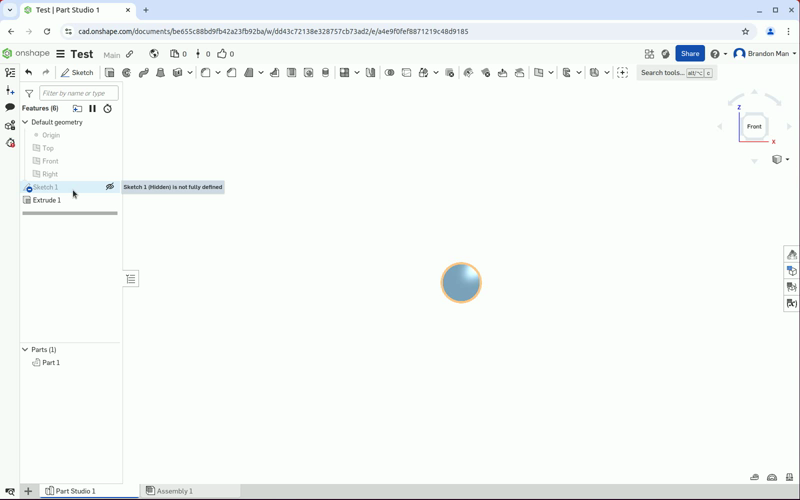
click(73, 189)
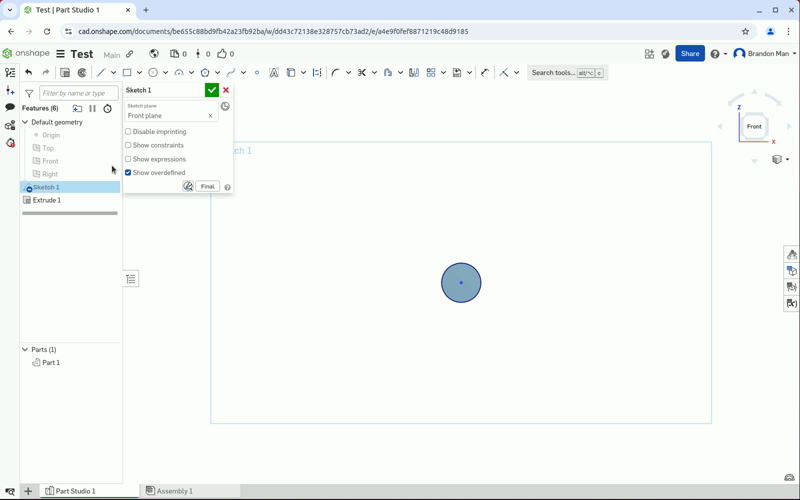
mouse_move(229, 92)
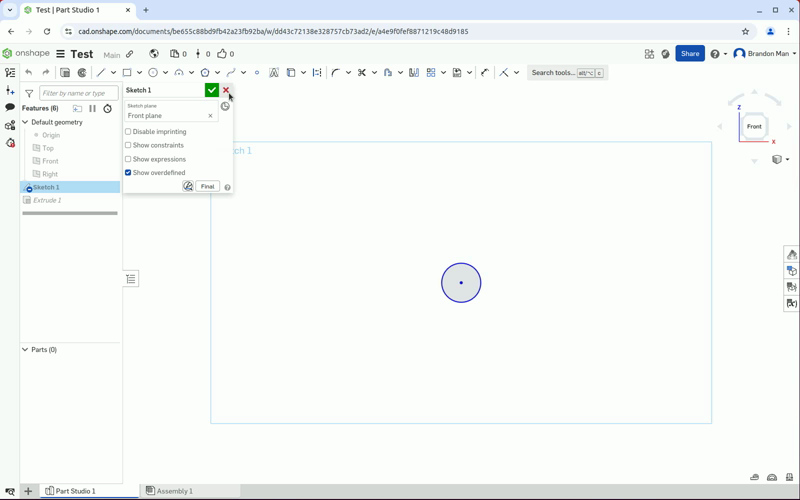
click(229, 92)
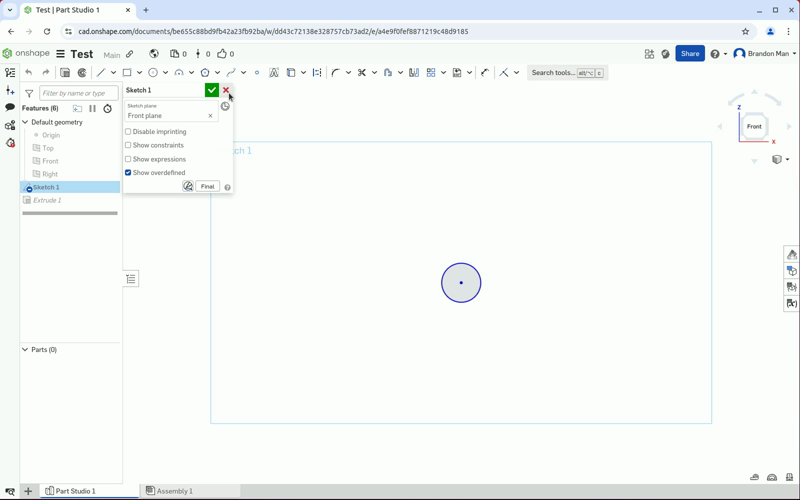
key(shift+s)
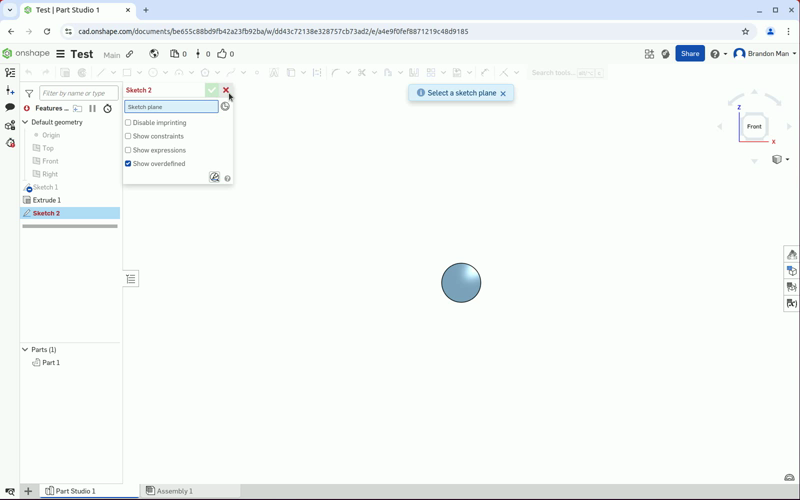
mouse_move(73, 163)
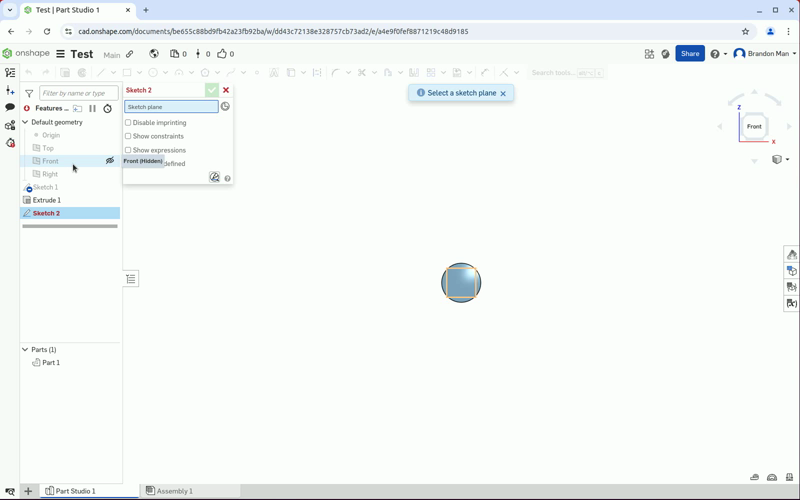
click(73, 163)
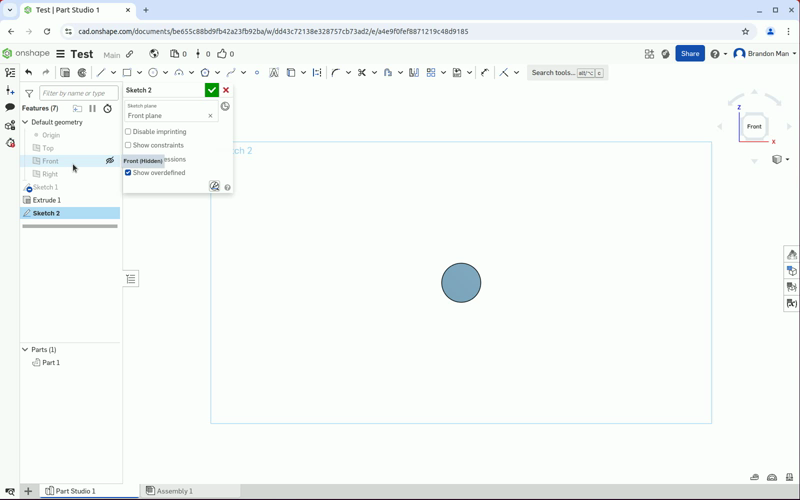
mouse_move(73, 352)
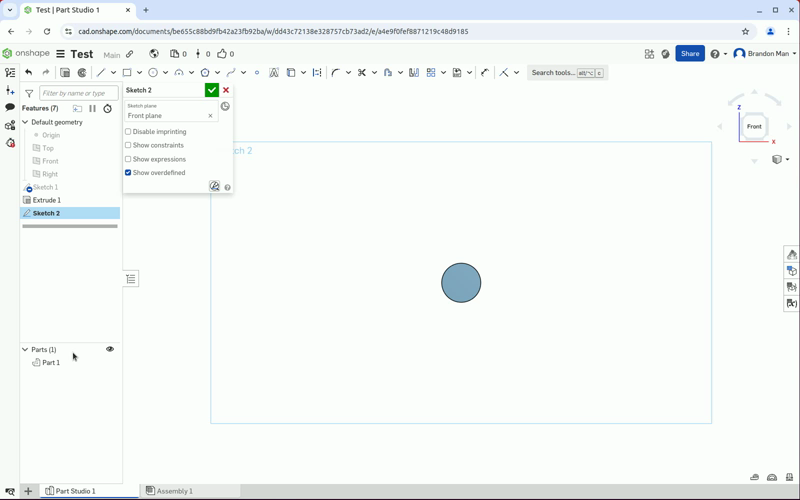
key(y)
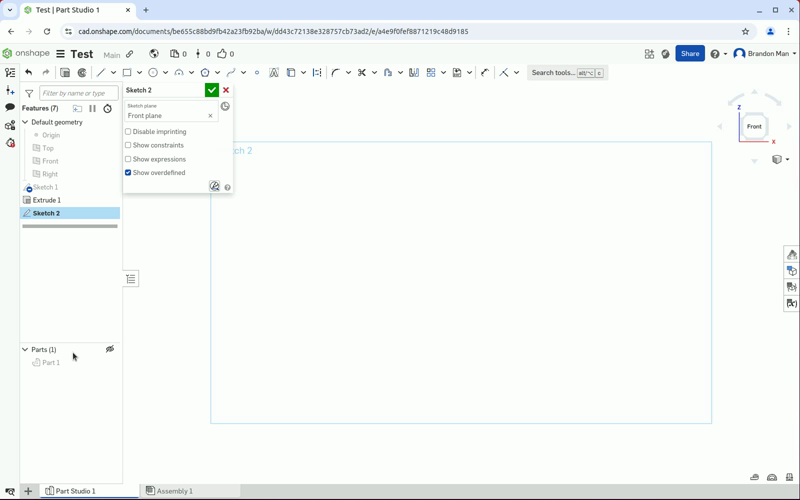
key(l)
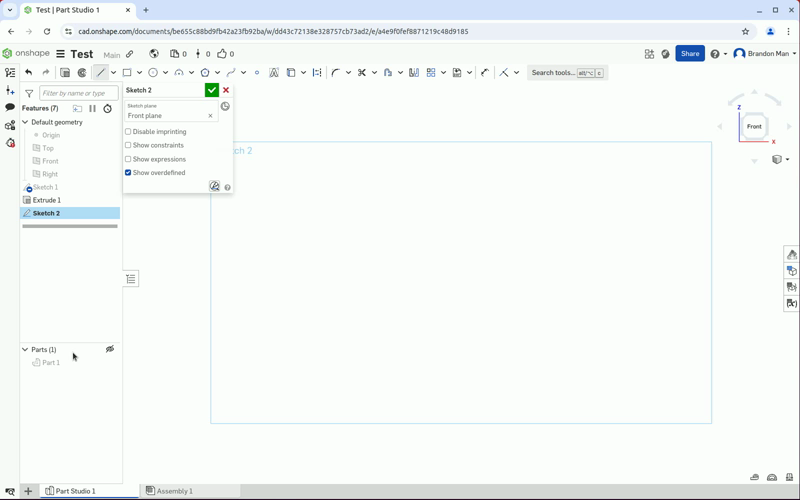
key_down(shift)
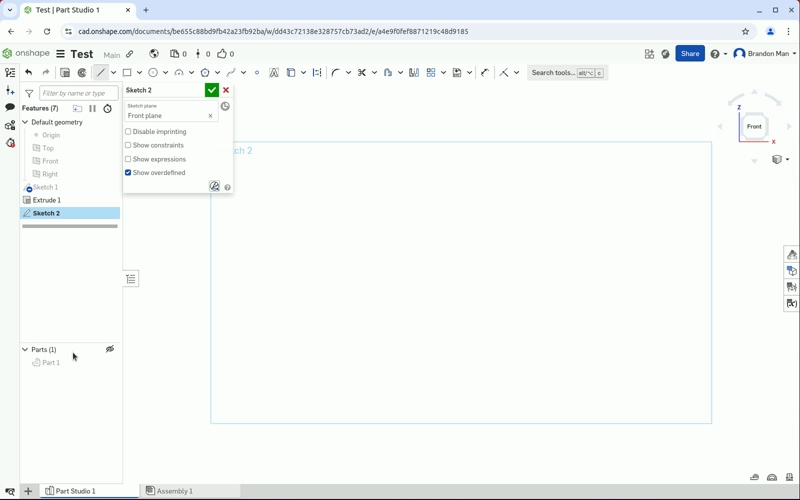
mouse_move(350, 325)
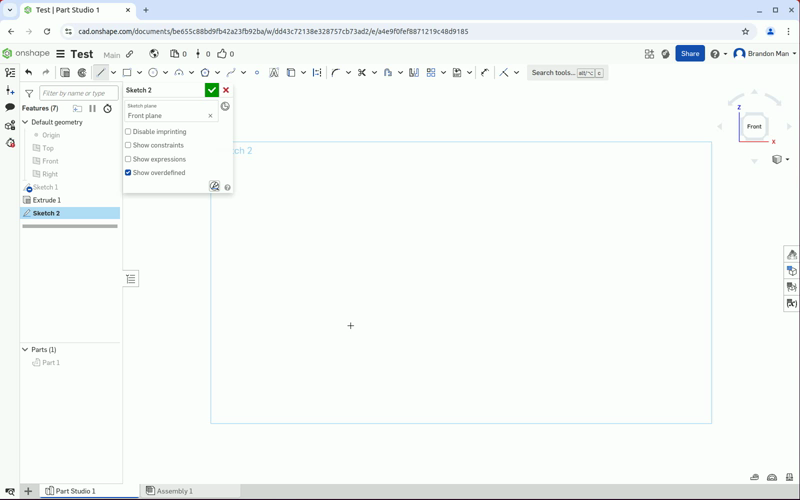
click(350, 325)
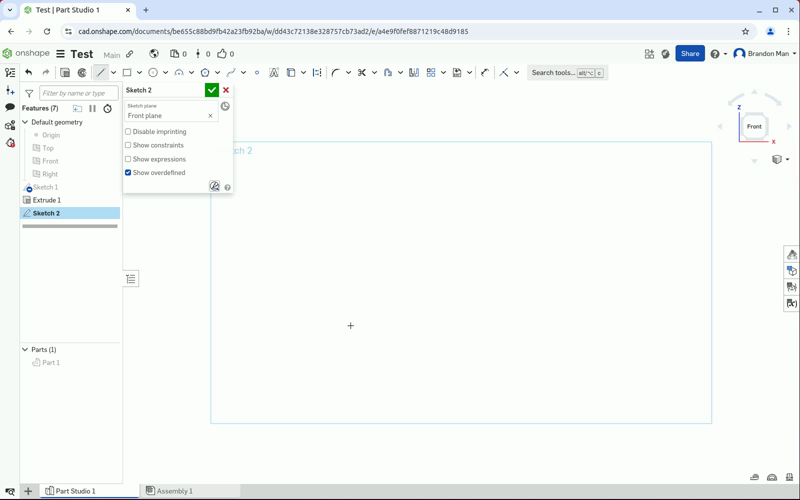
key_up(shift)
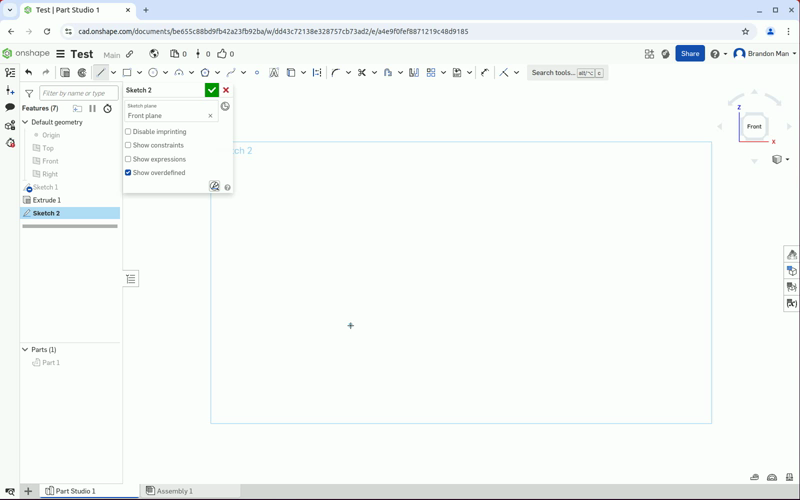
key_down(shift)
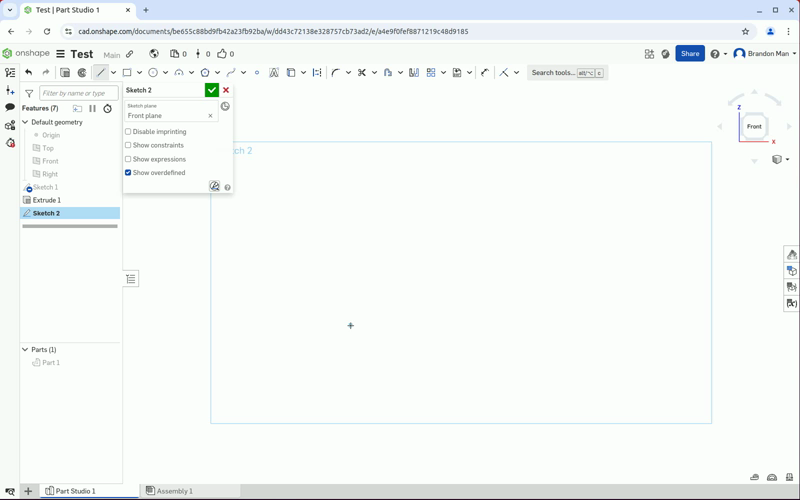
mouse_move(380, 325)
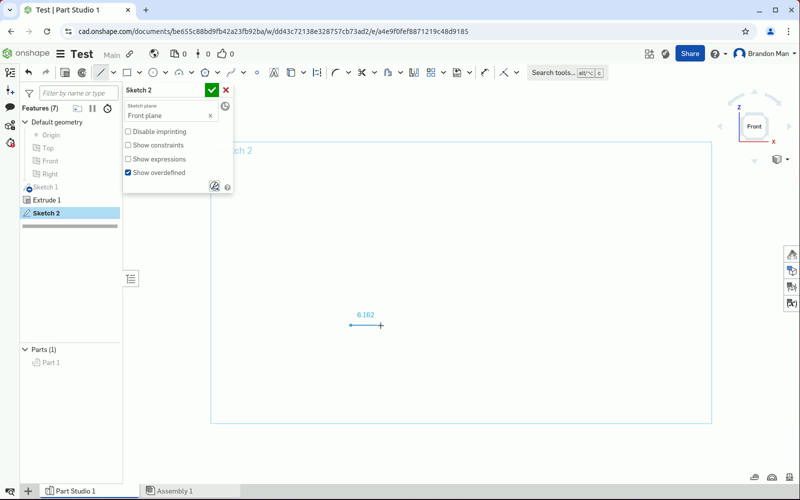
mouse_move(369, 325)
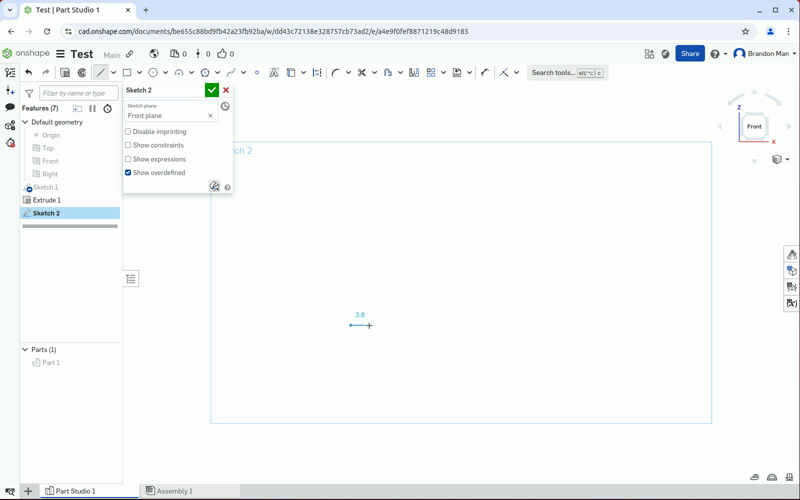
click(369, 325)
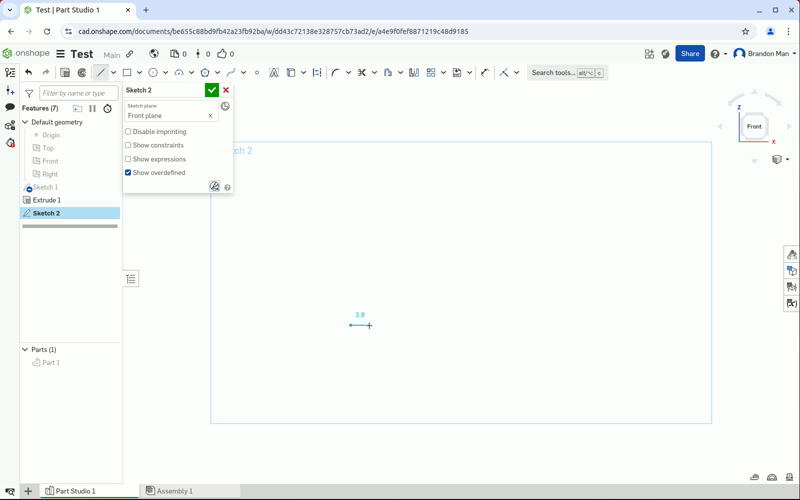
key_up(shift)
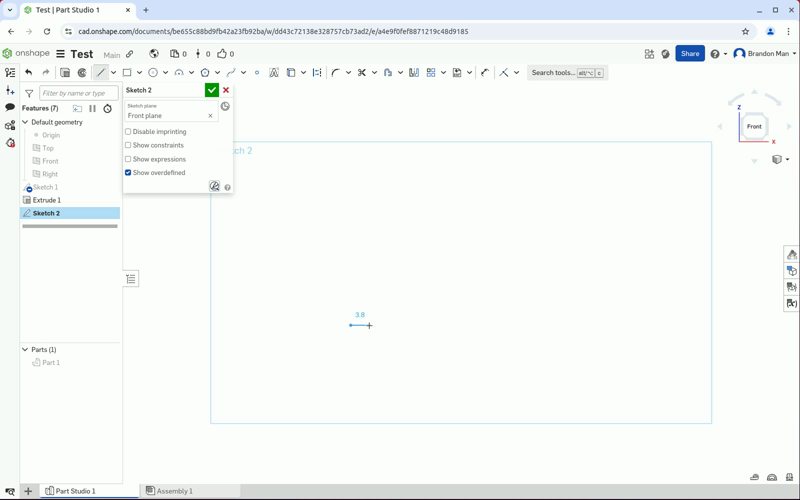
key_down(shift)
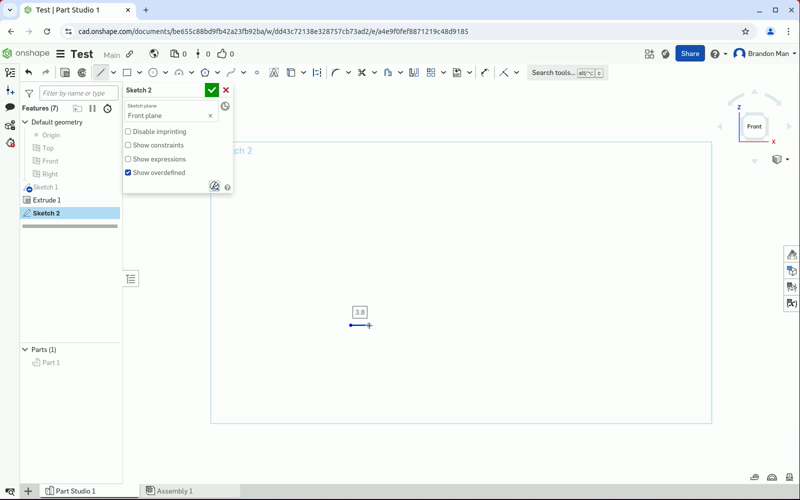
mouse_move(399, 325)
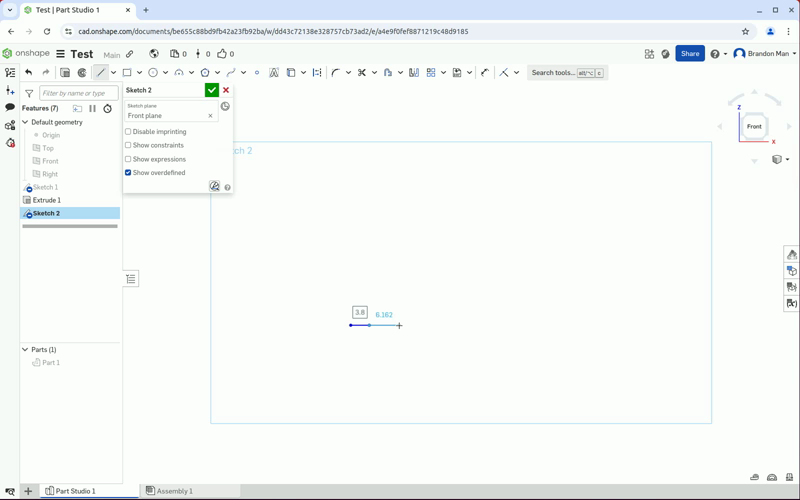
mouse_move(369, 269)
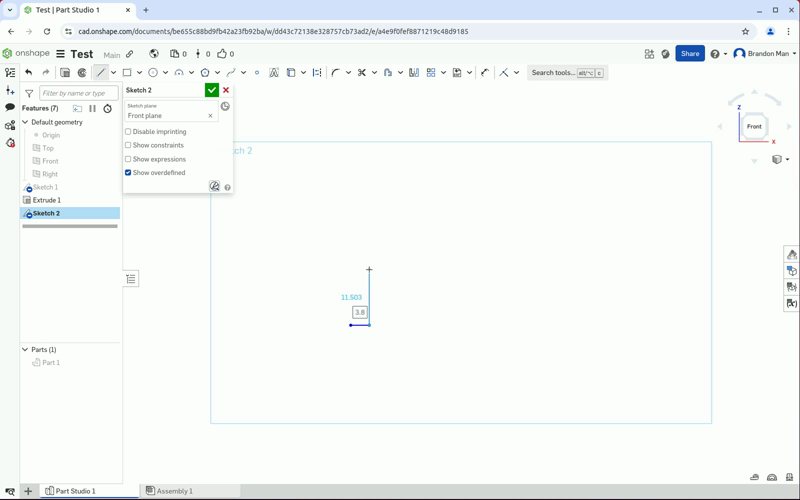
click(369, 269)
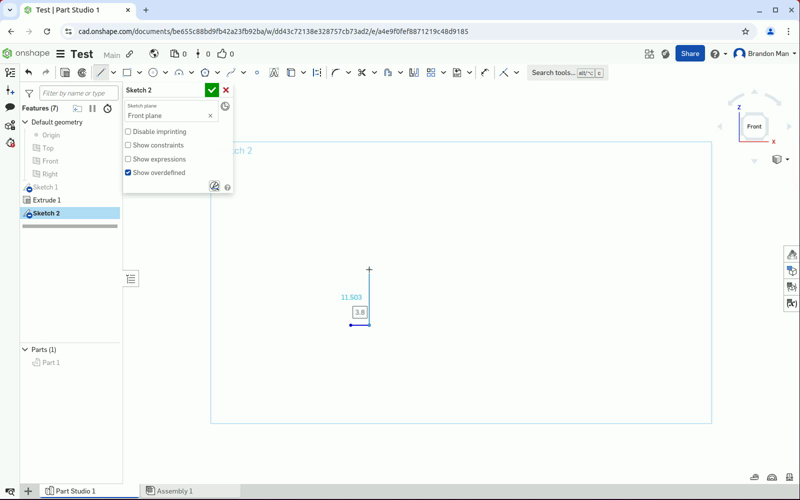
key_up(shift)
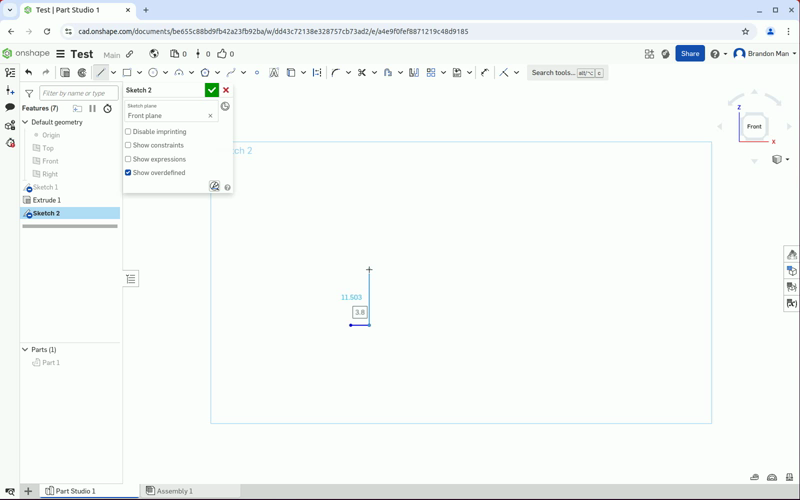
key_down(shift)
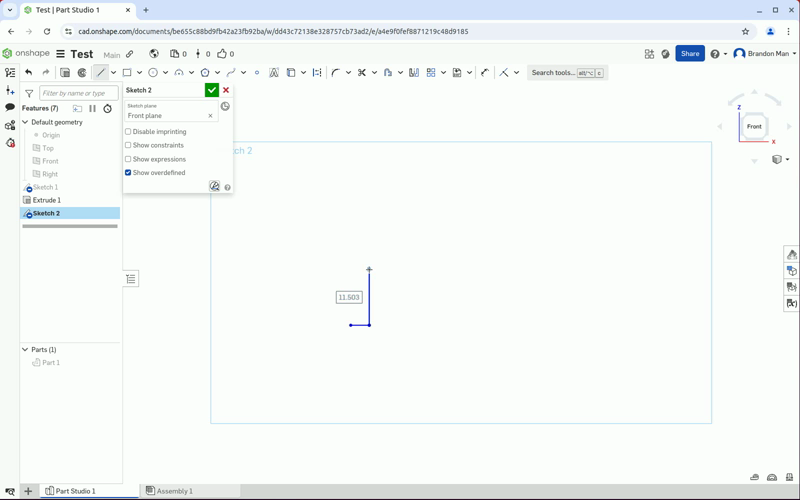
mouse_move(399, 269)
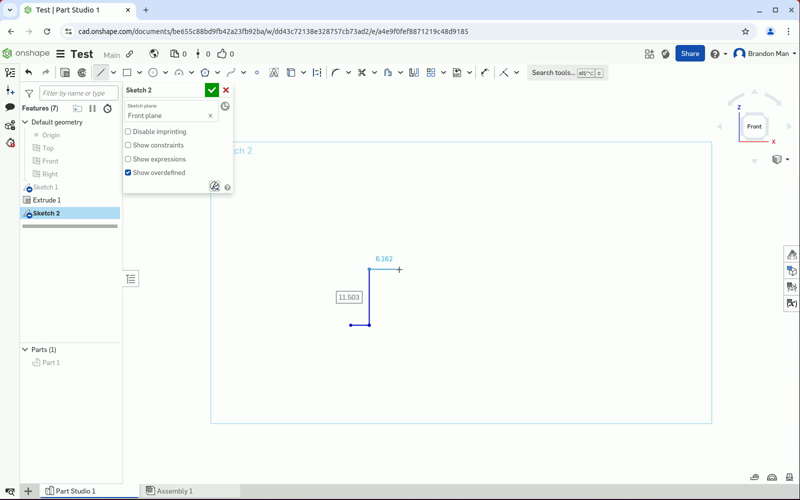
mouse_move(350, 269)
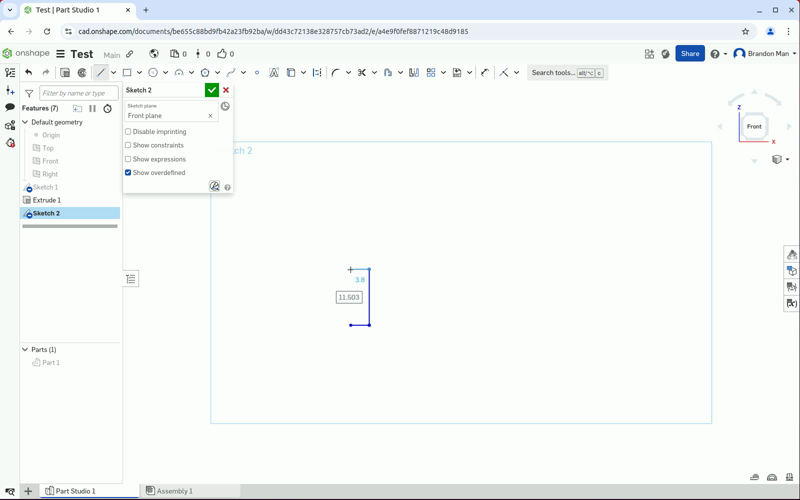
click(350, 269)
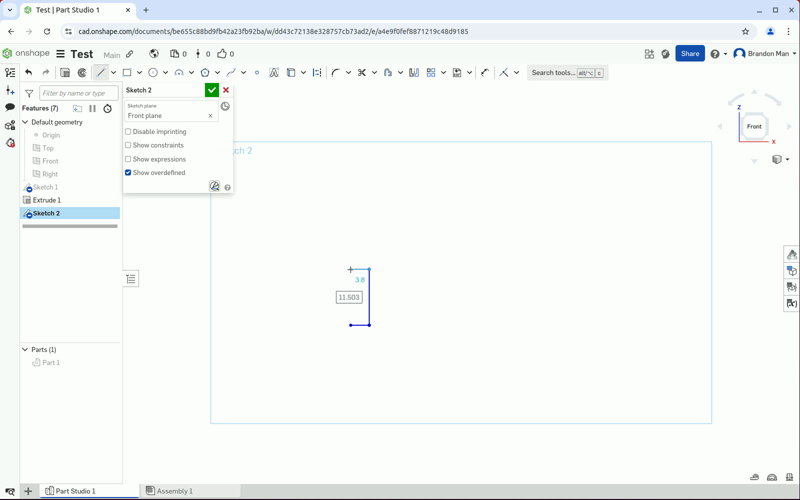
key_up(shift)
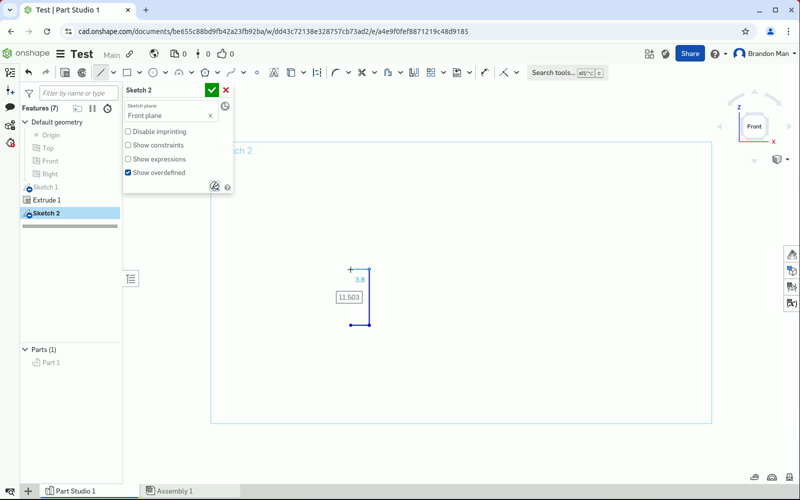
mouse_move(380, 269)
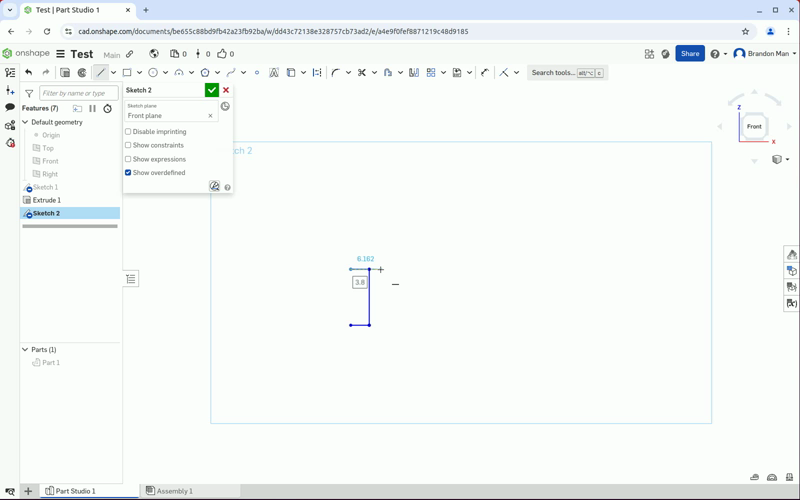
key_down(shift)
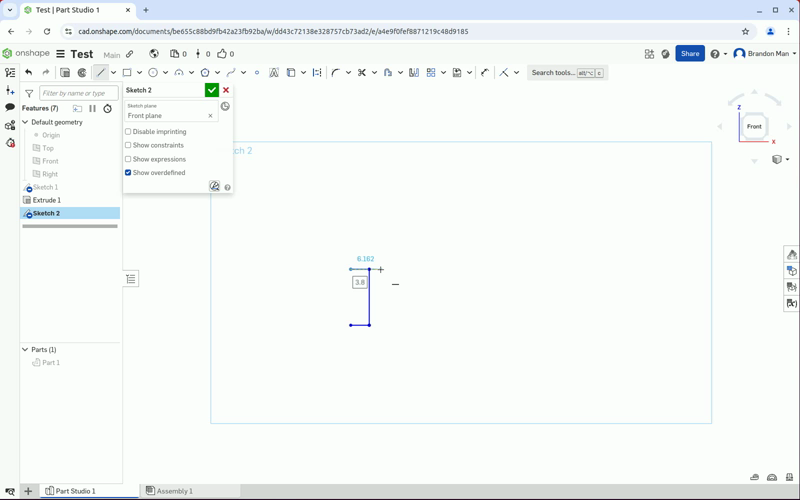
mouse_move(350, 325)
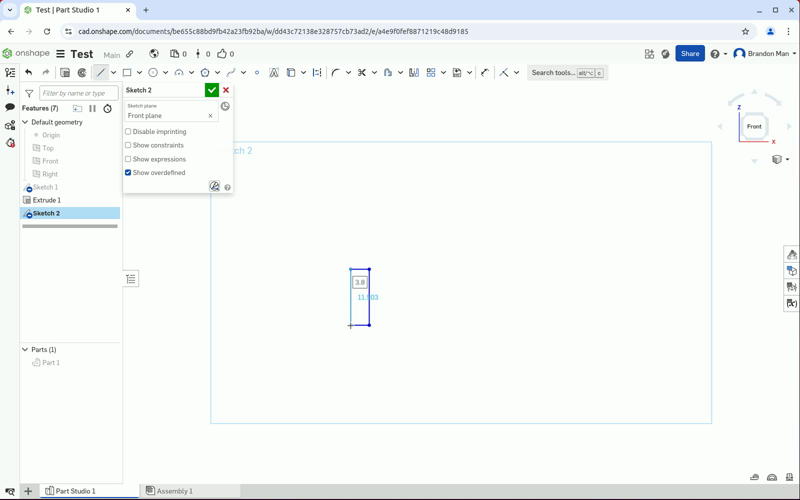
key_up(shift)
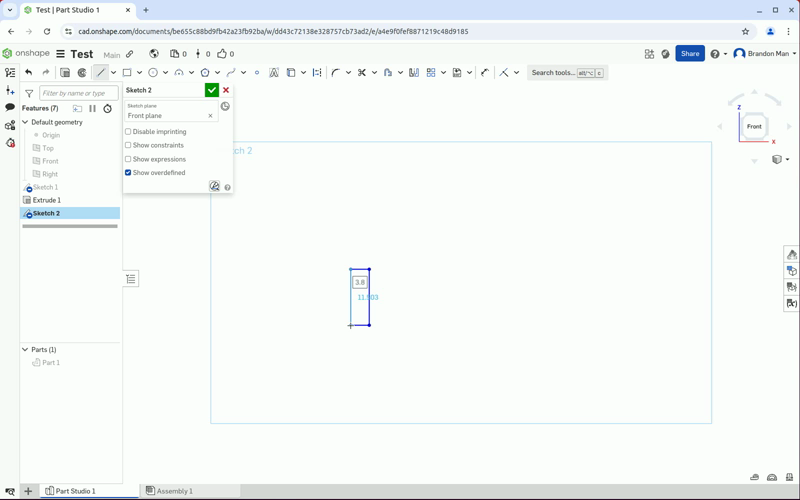
click(350, 325)
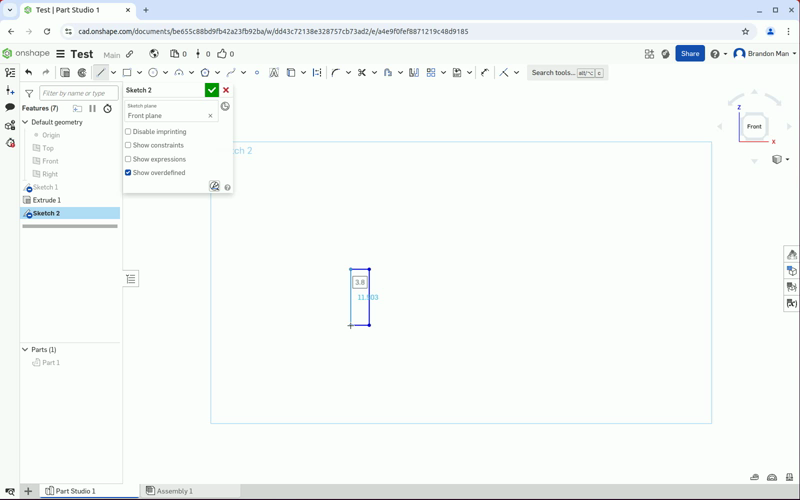
key(esc)
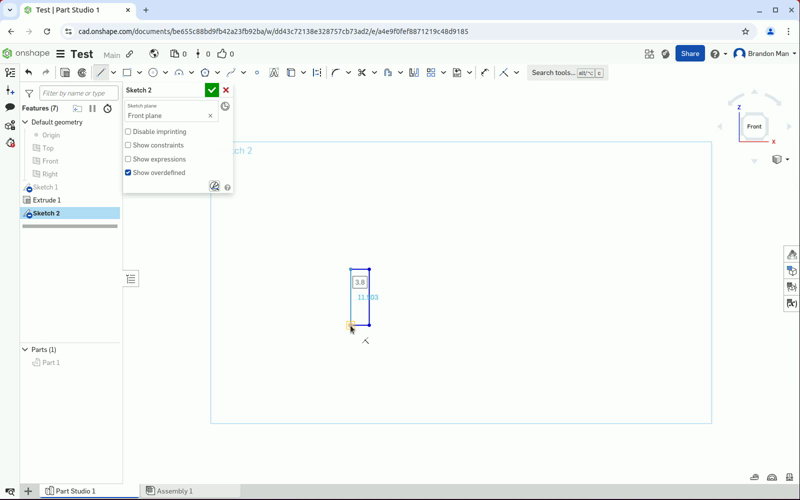
mouse_move(358, 315)
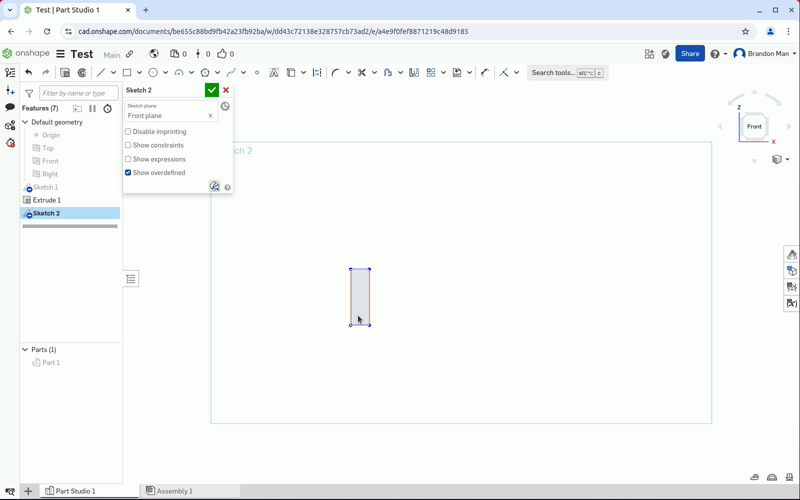
scroll(6)
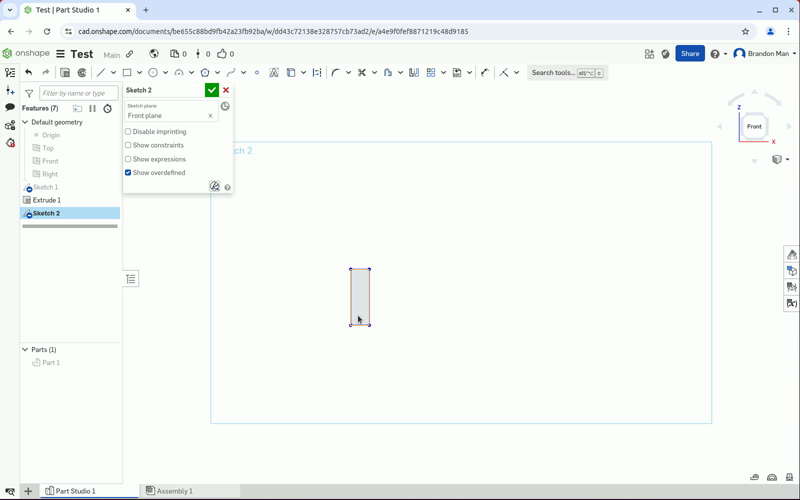
scroll(6)
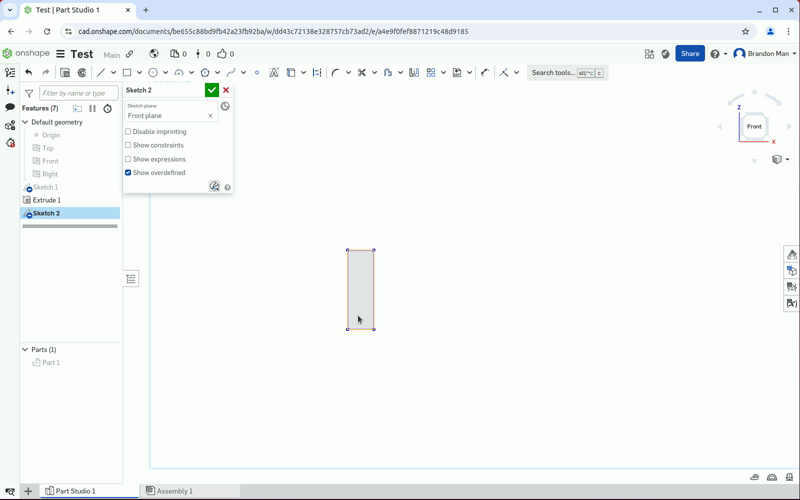
scroll(6)
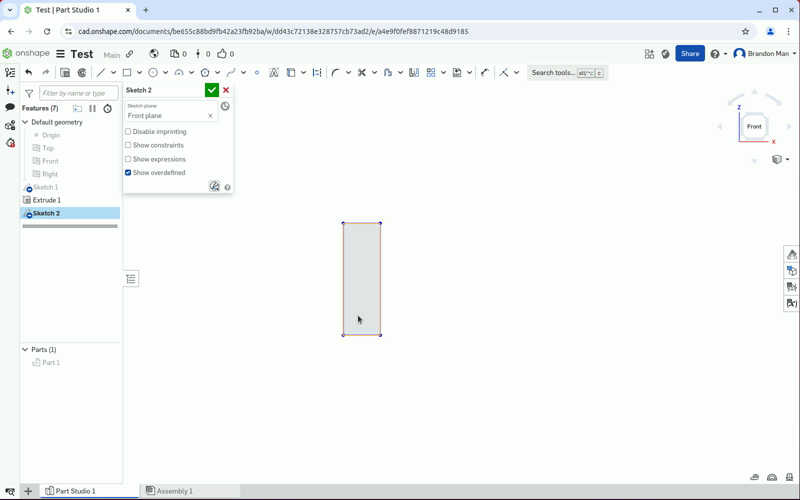
scroll(6)
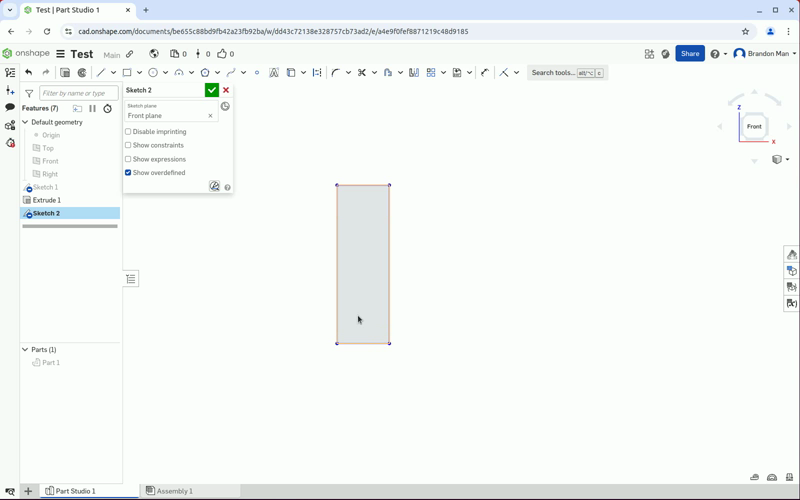
scroll(6)
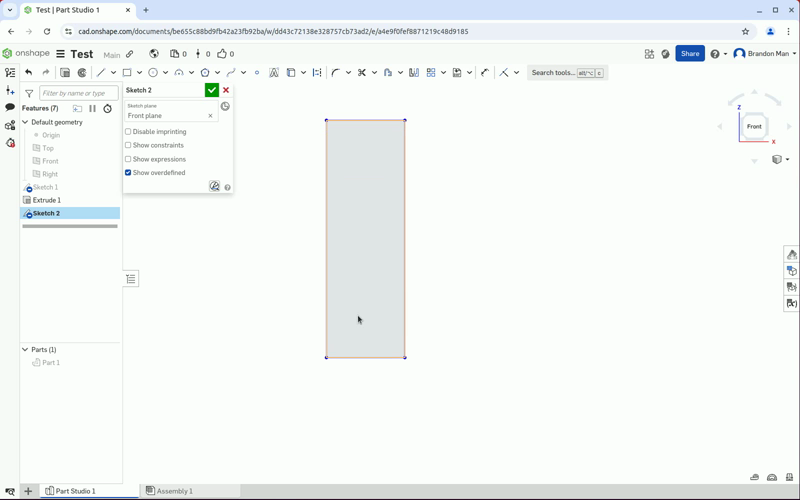
scroll(6)
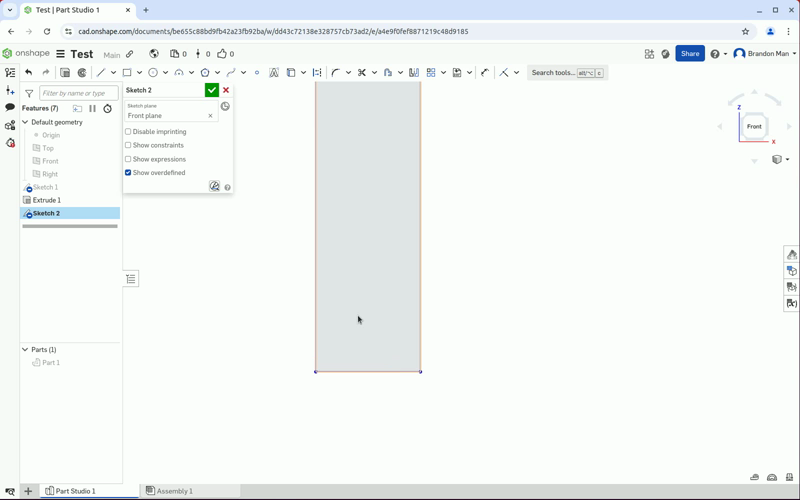
scroll(6)
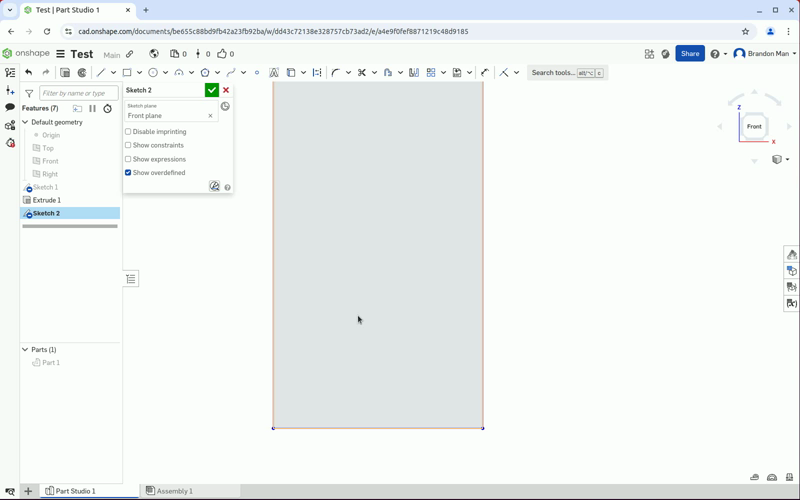
click(358, 315)
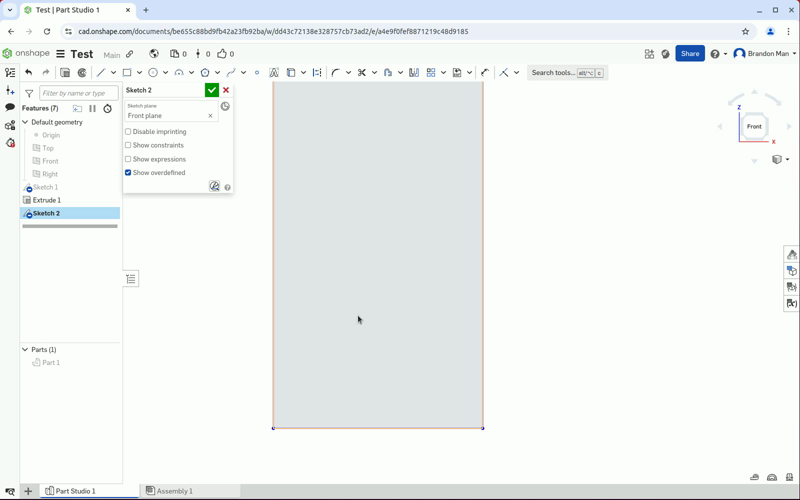
scroll(-6)
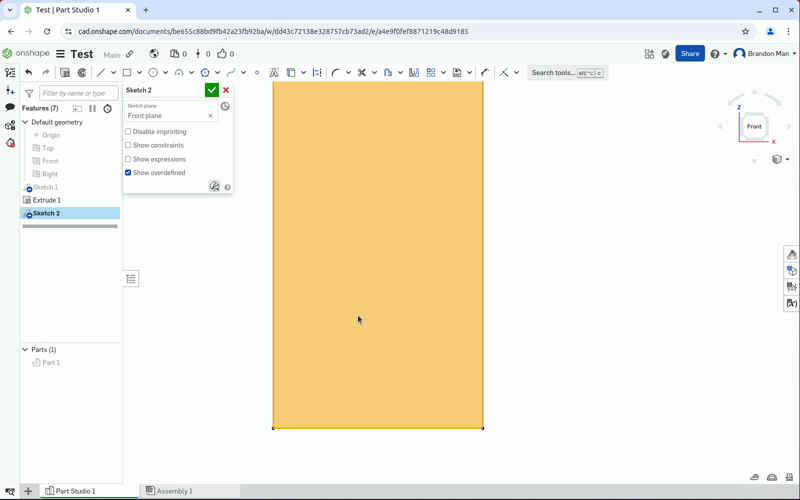
scroll(-6)
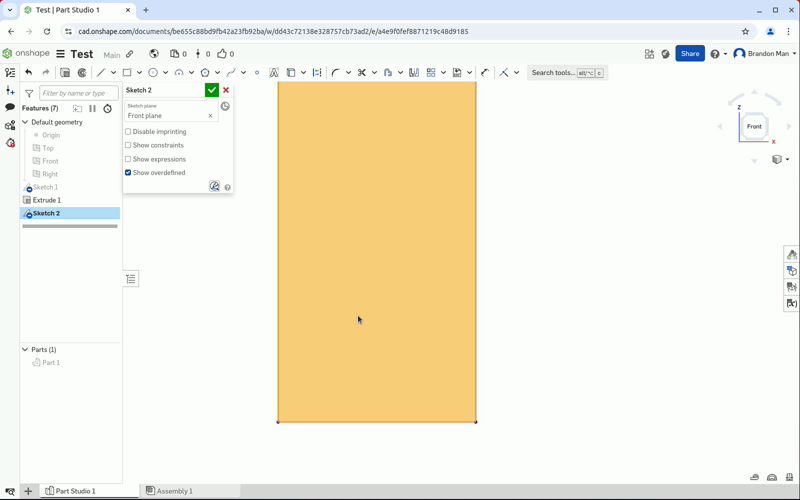
scroll(-6)
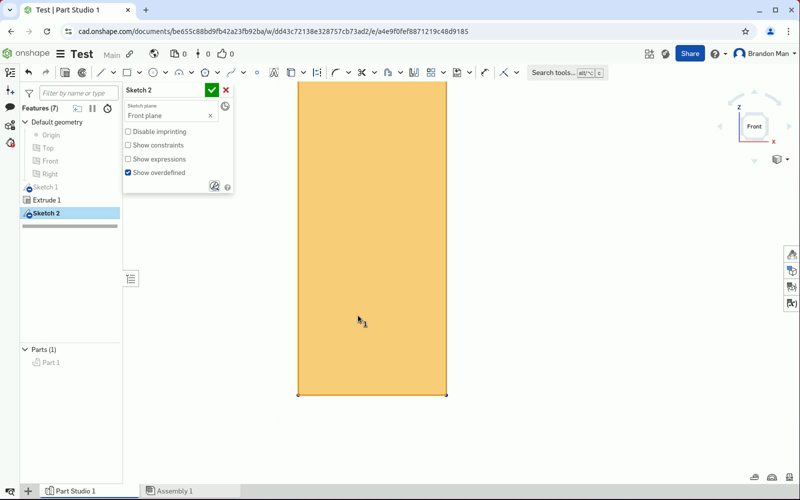
scroll(-6)
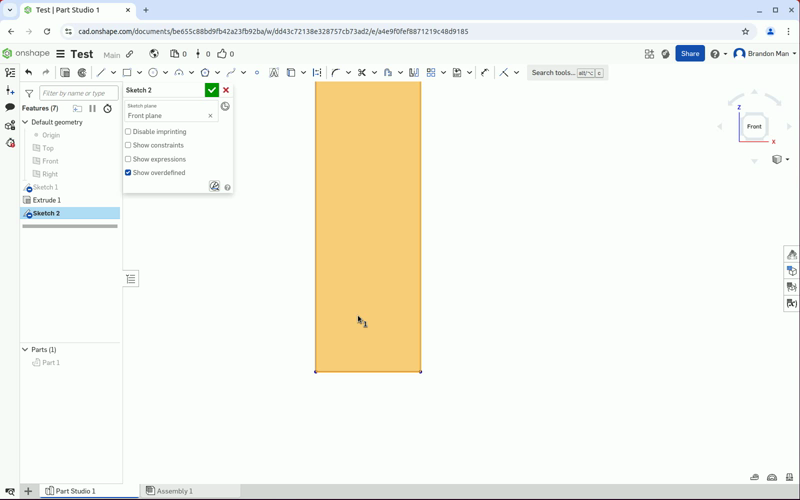
scroll(-6)
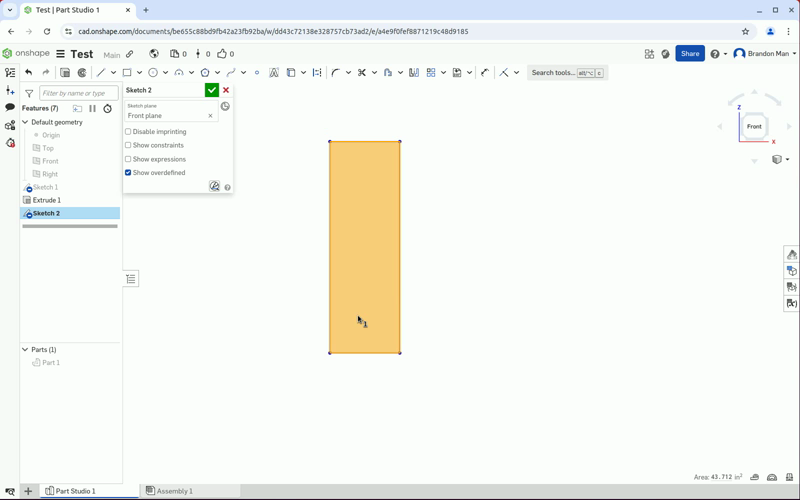
scroll(-6)
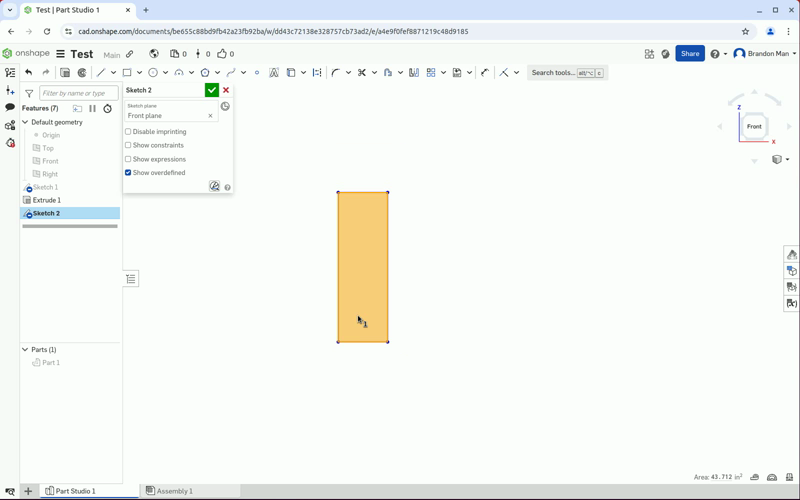
scroll(-6)
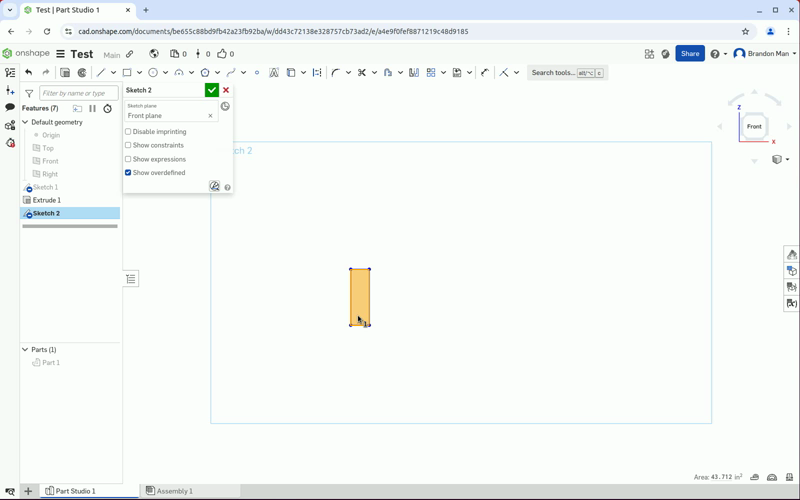
mouse_move(73, 352)
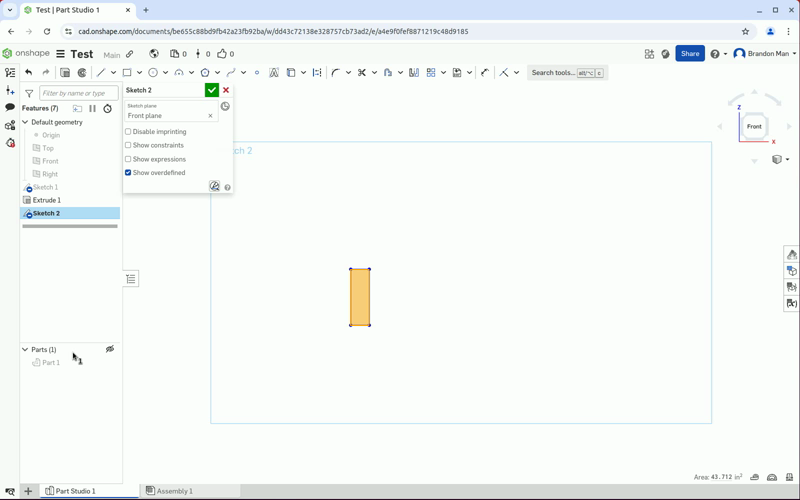
key(shift+y)
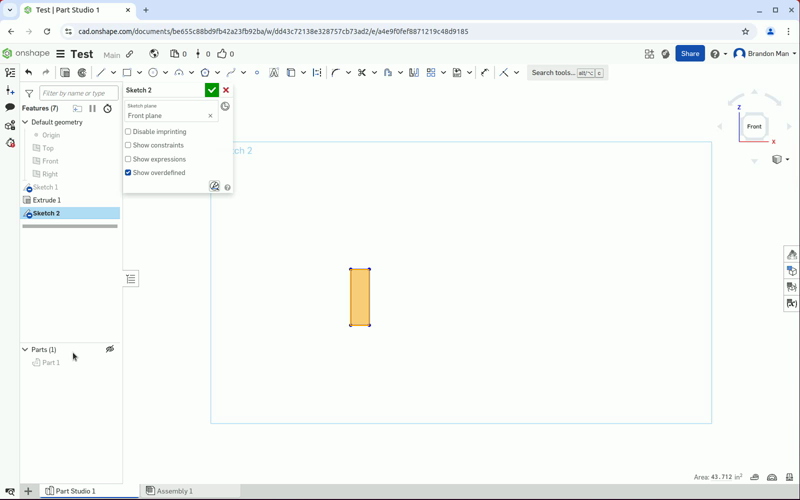
key(shift+e)
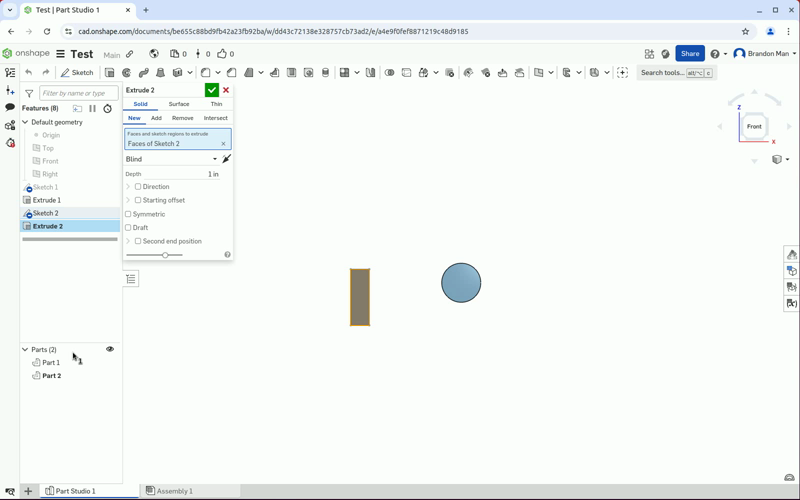
mouse_move(143, 106)
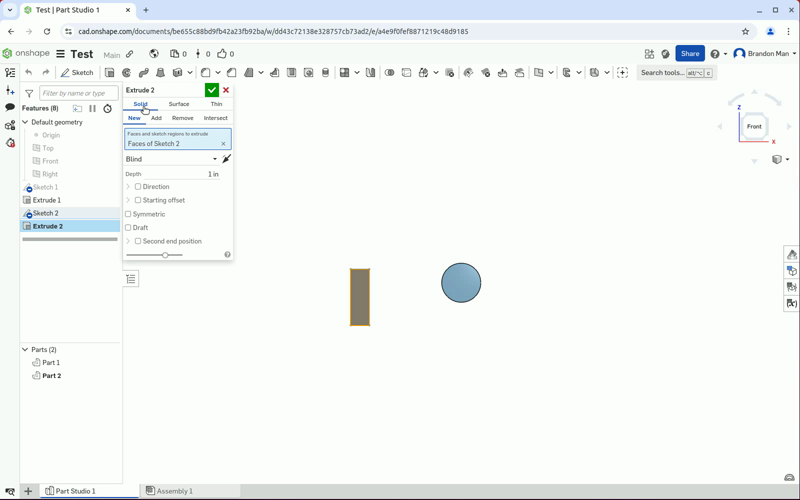
click(143, 106)
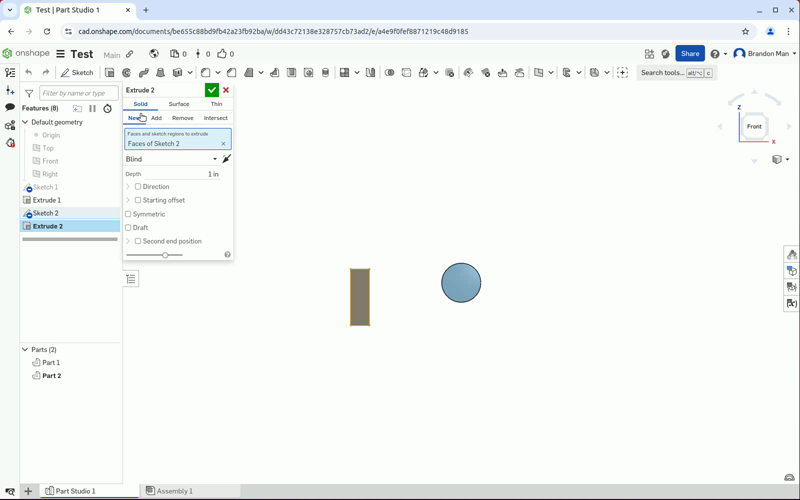
mouse_move(137, 120)
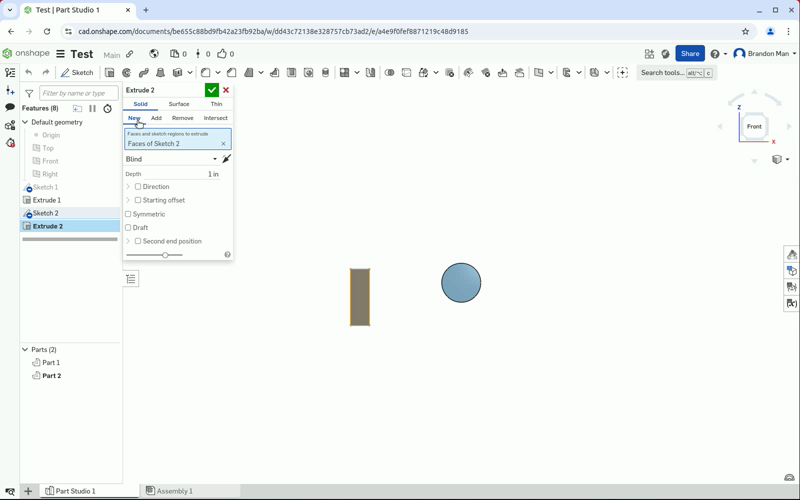
click(137, 120)
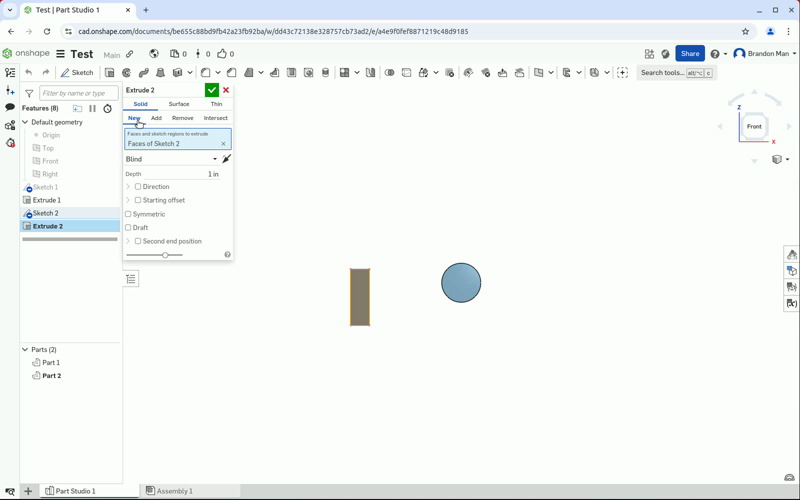
key(tab, 4)
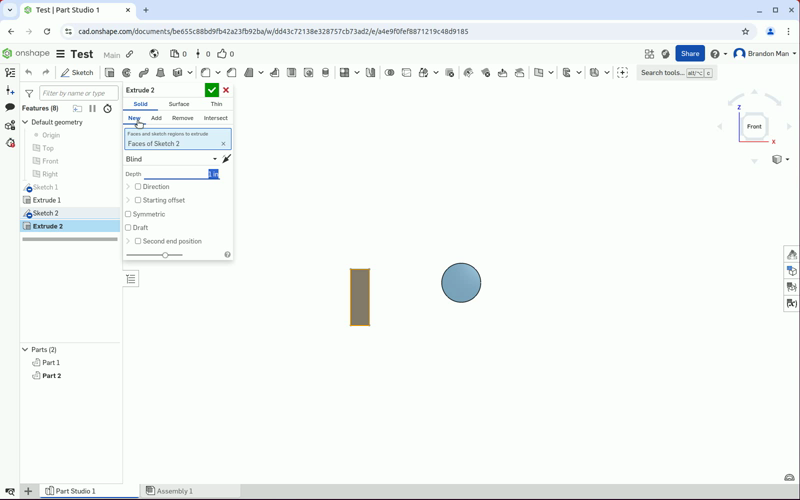
text(12.998)
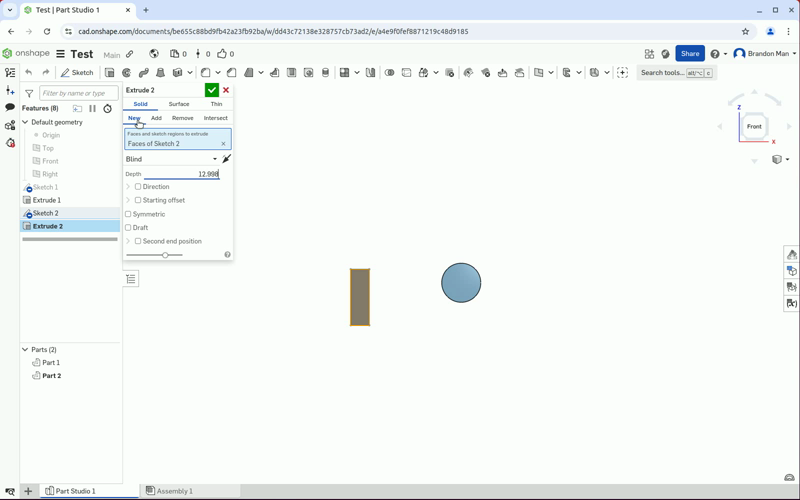
key(enter)
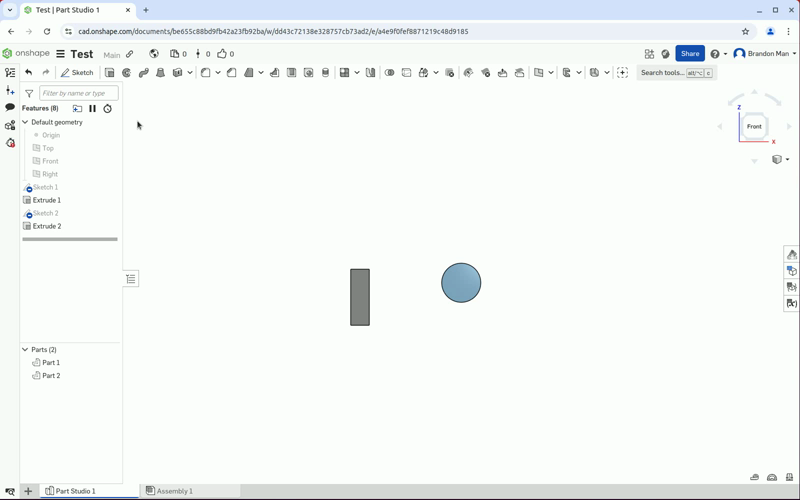
key(shift+h)
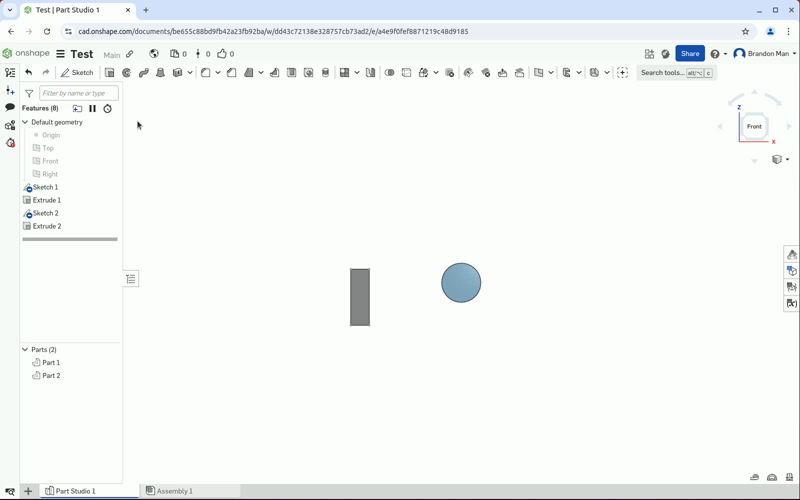
key(shift+h)
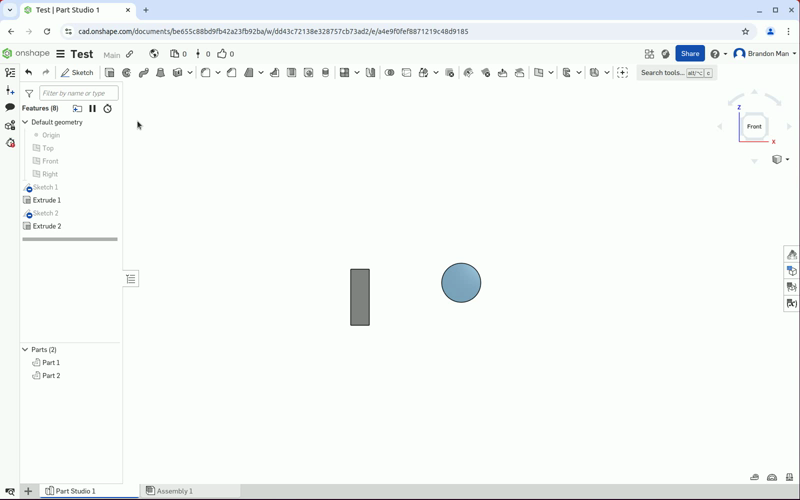
mouse_move(73, 189)
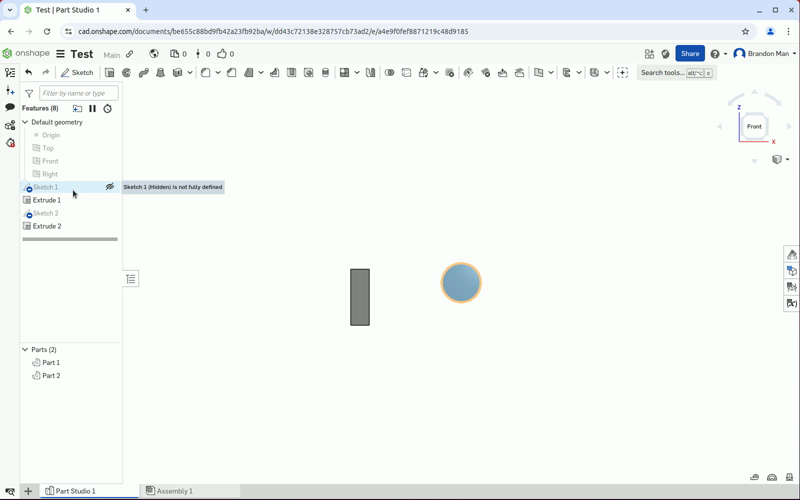
click(73, 189)
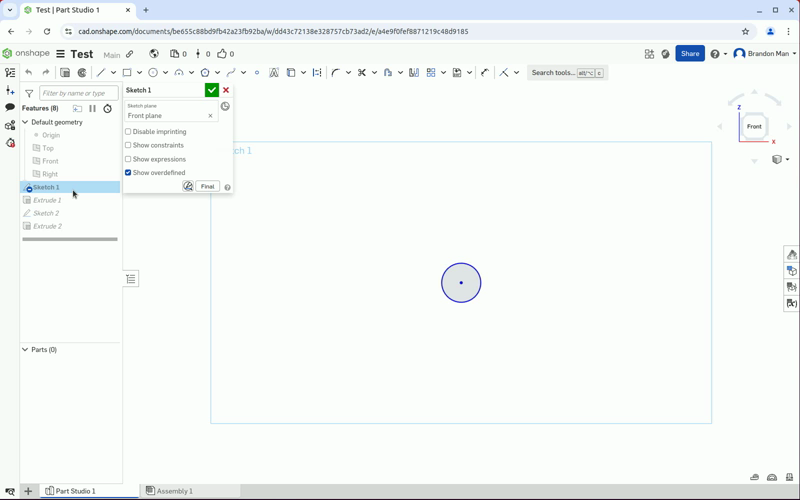
mouse_move(229, 92)
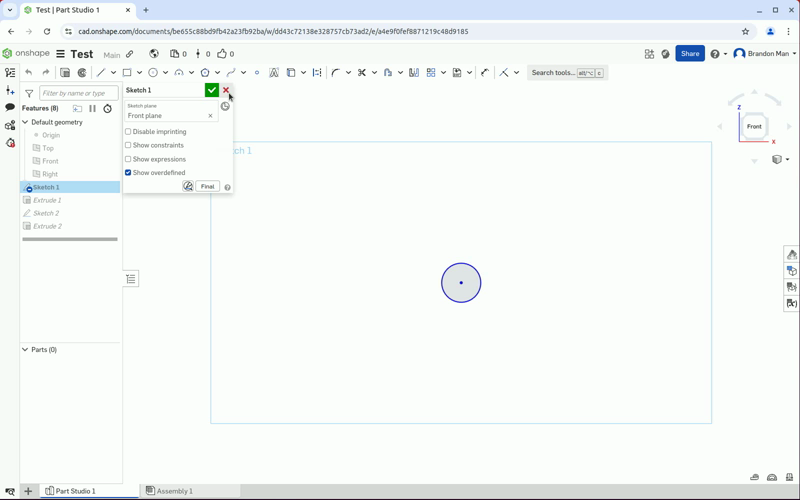
click(229, 92)
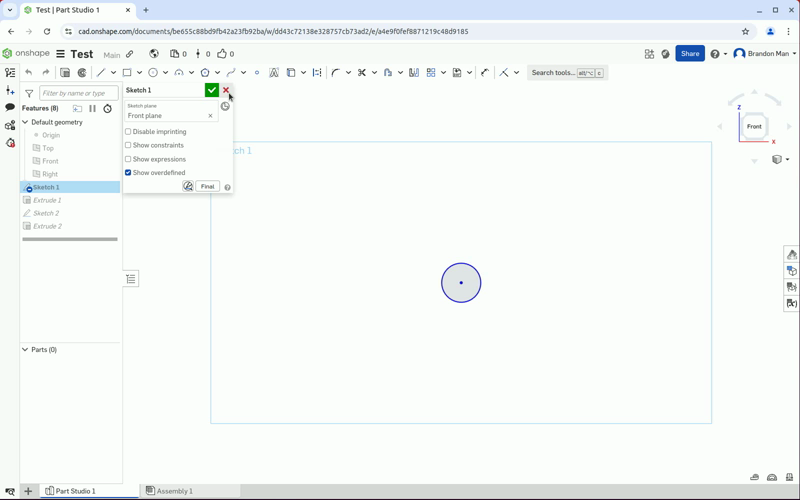
key(shift+s)
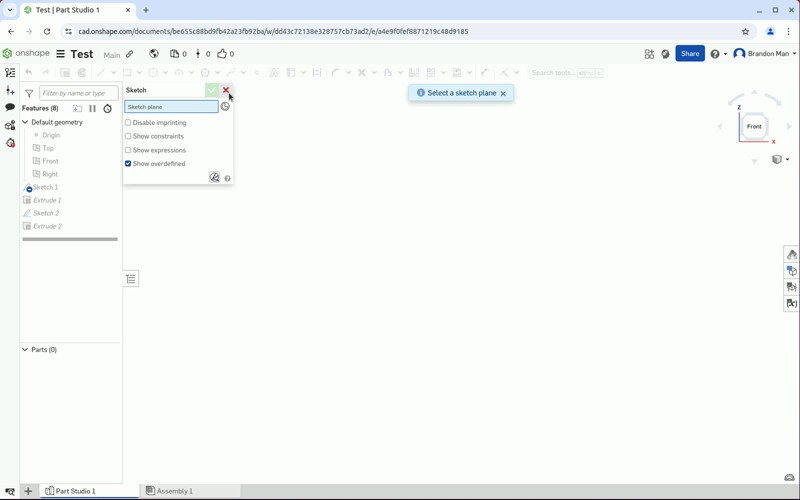
mouse_move(73, 163)
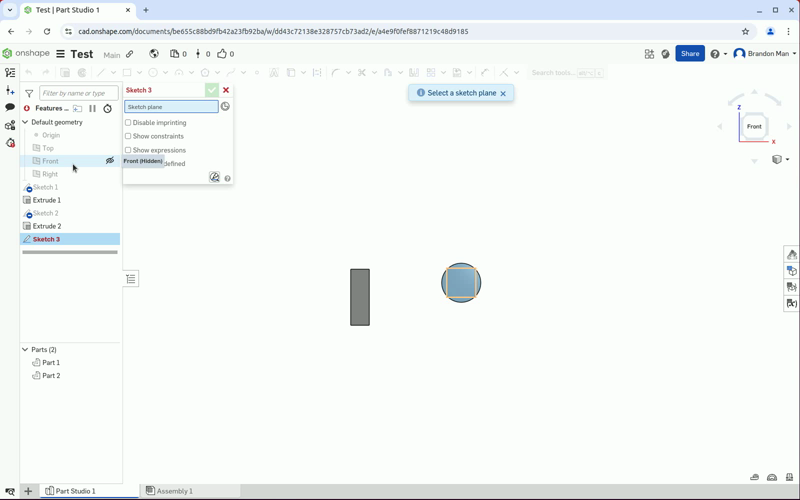
click(73, 163)
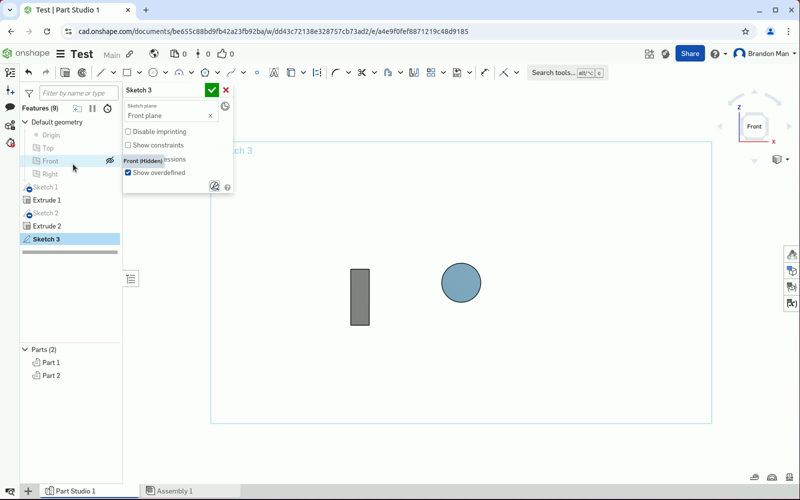
mouse_move(73, 352)
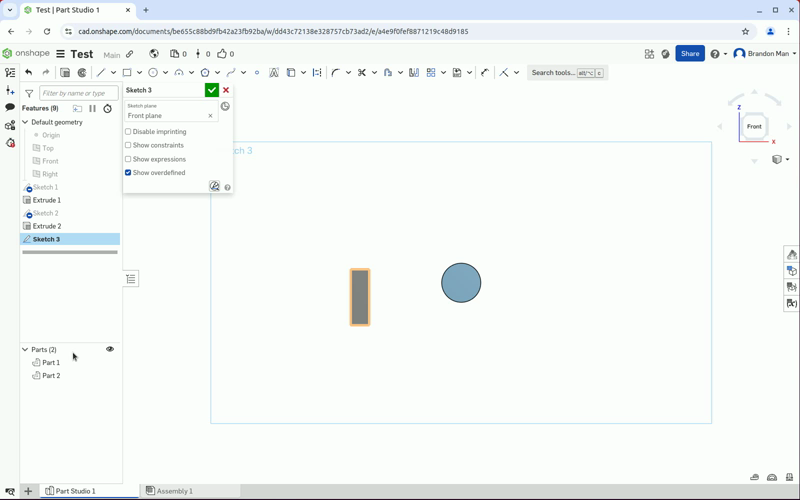
key(y)
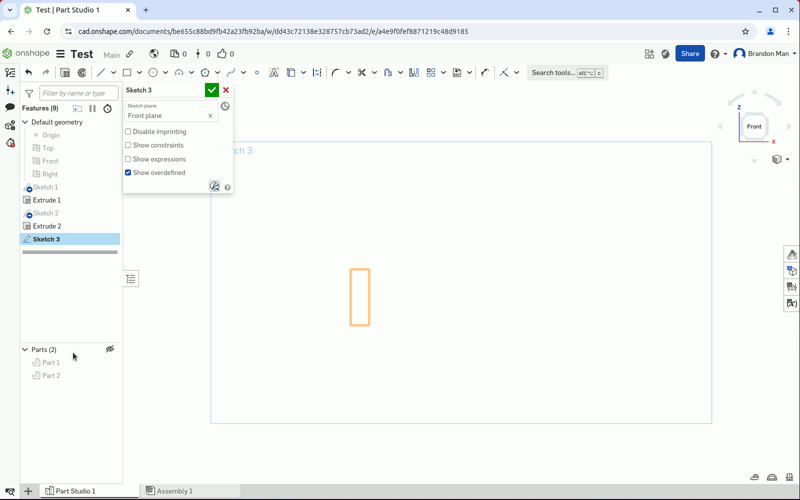
key(l)
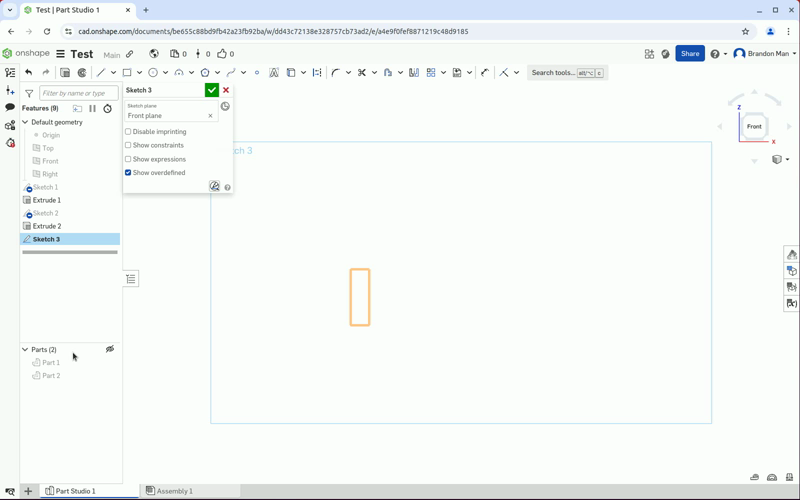
key_down(shift)
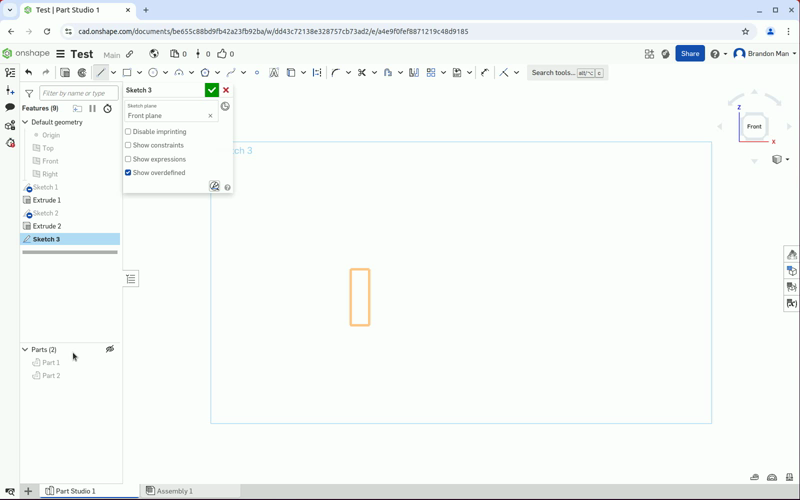
mouse_move(491, 190)
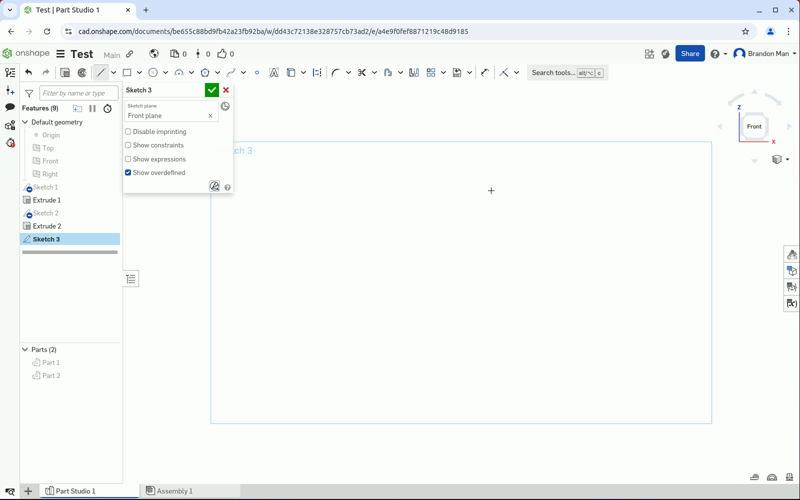
click(491, 190)
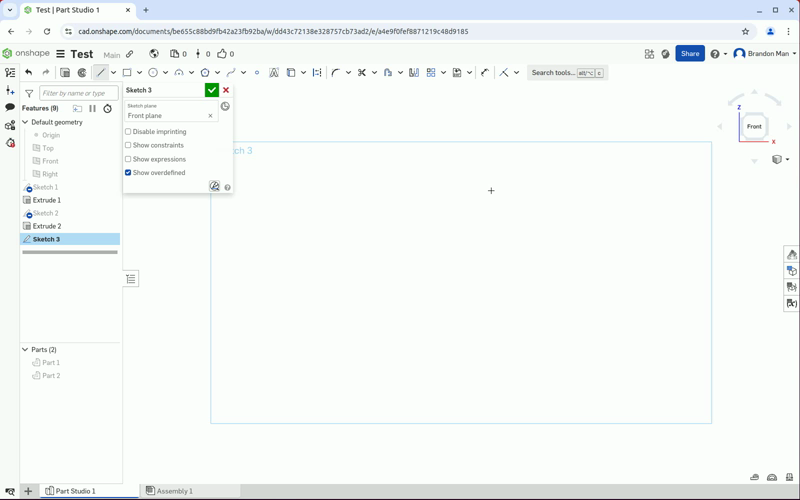
key_up(shift)
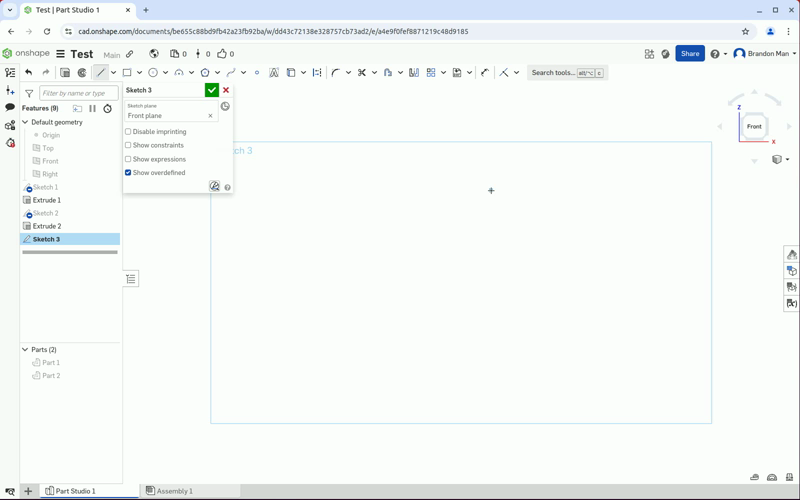
key_down(shift)
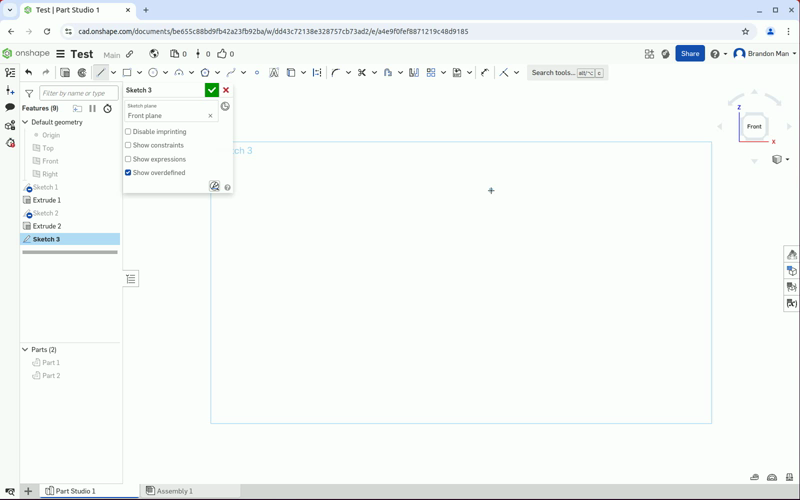
mouse_move(521, 190)
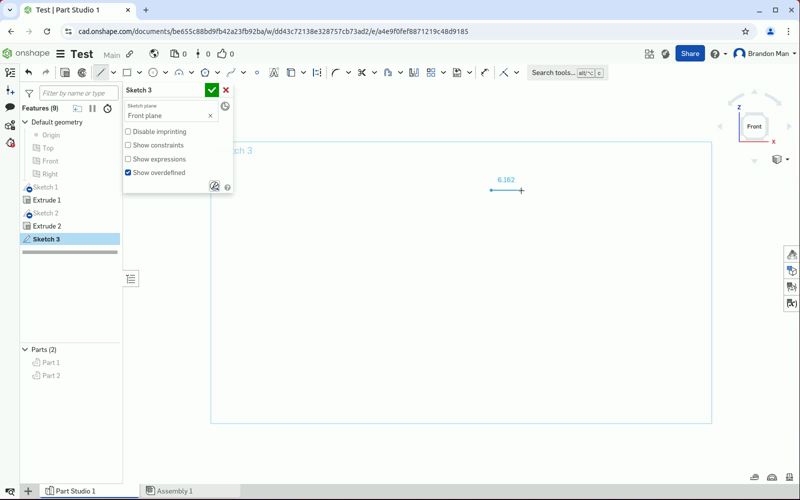
mouse_move(512, 190)
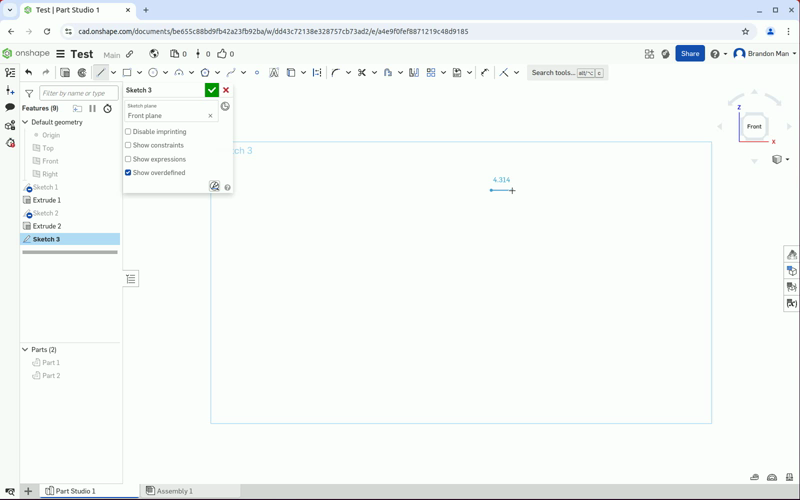
click(512, 190)
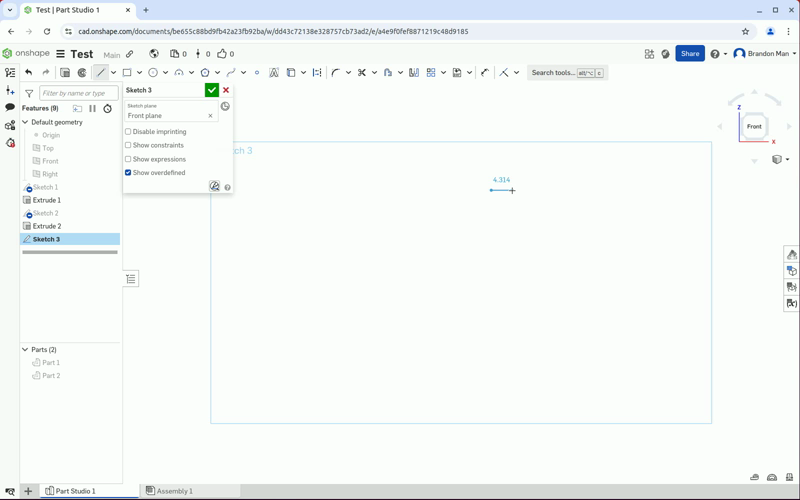
key_up(shift)
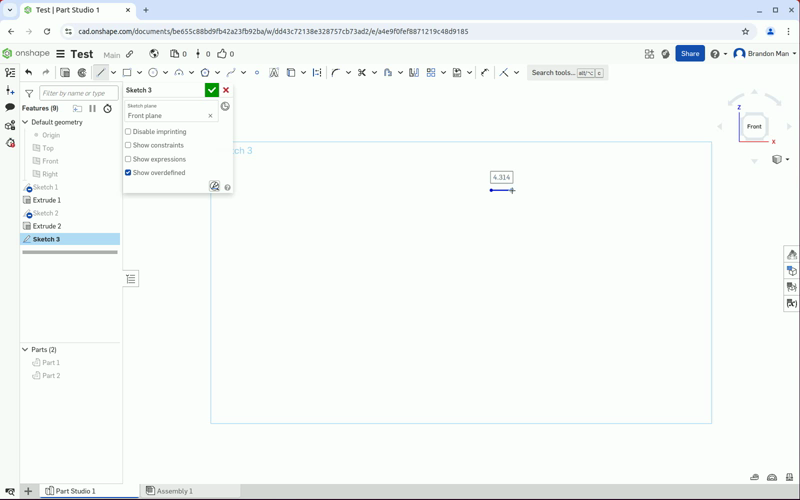
key_down(shift)
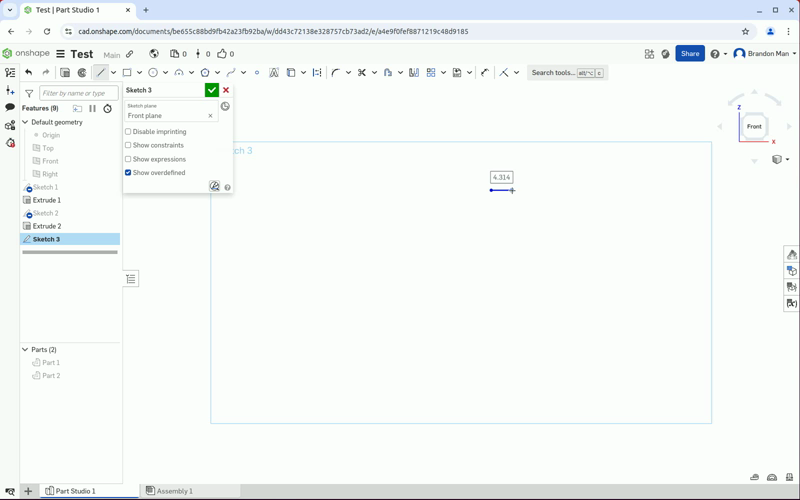
mouse_move(542, 190)
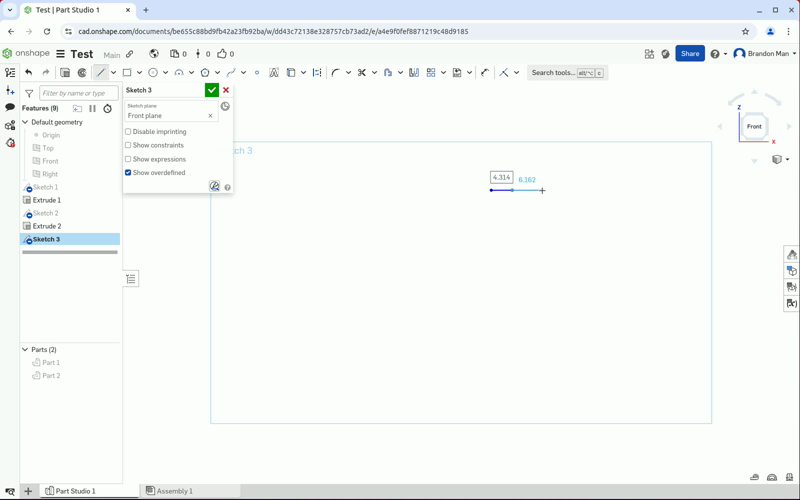
mouse_move(512, 169)
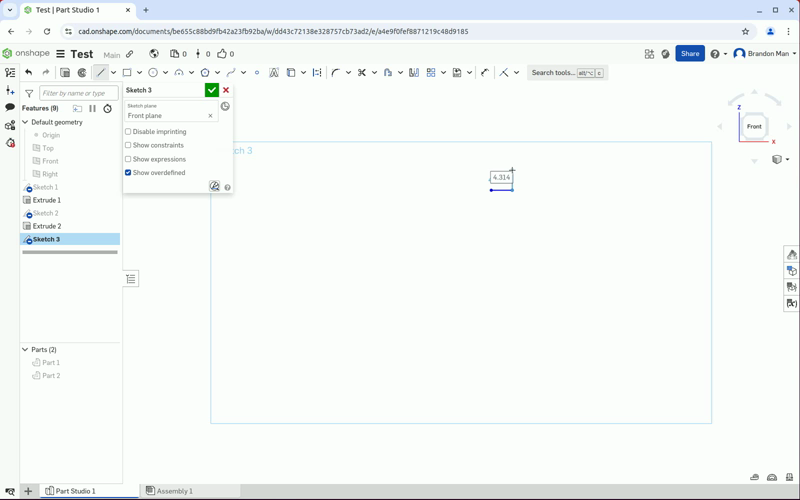
click(512, 169)
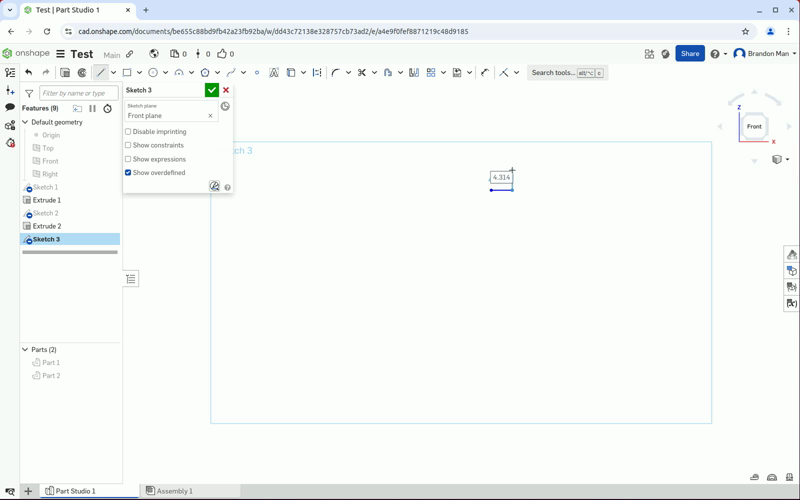
key_up(shift)
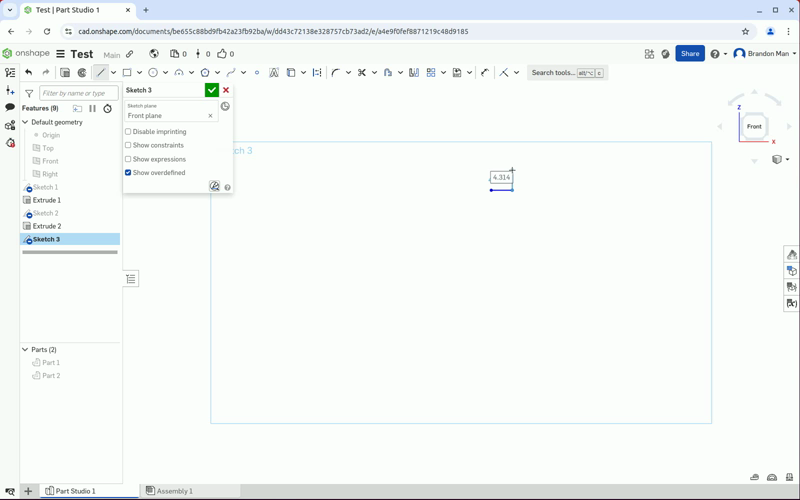
key_down(shift)
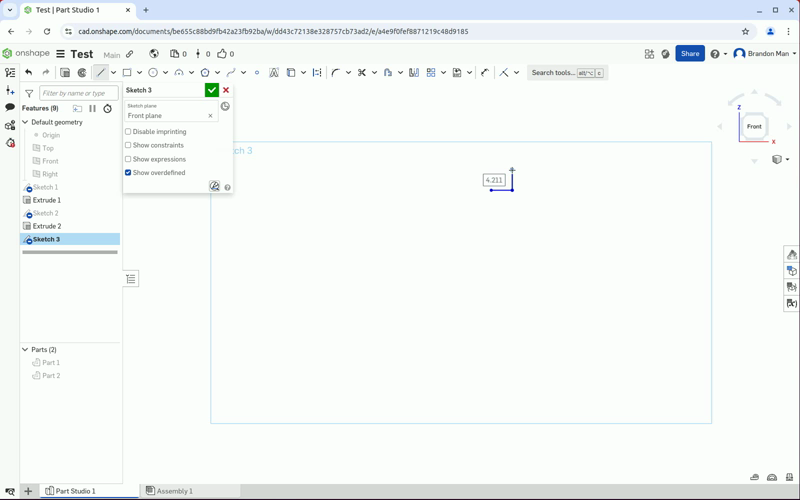
mouse_move(542, 169)
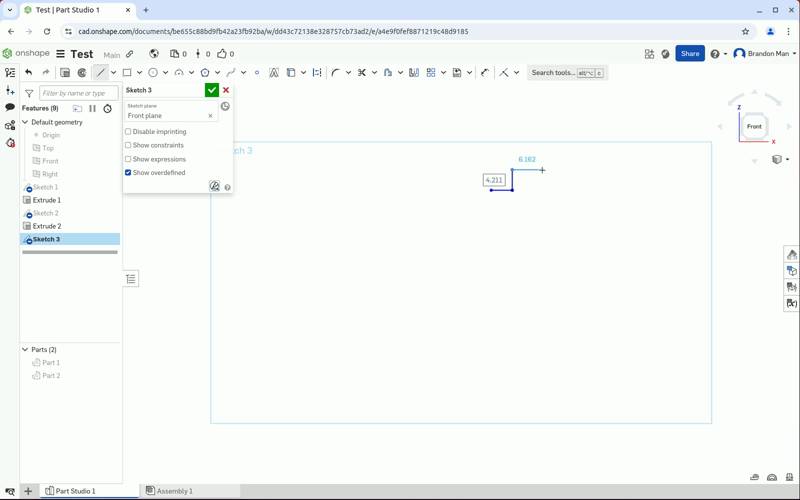
mouse_move(491, 169)
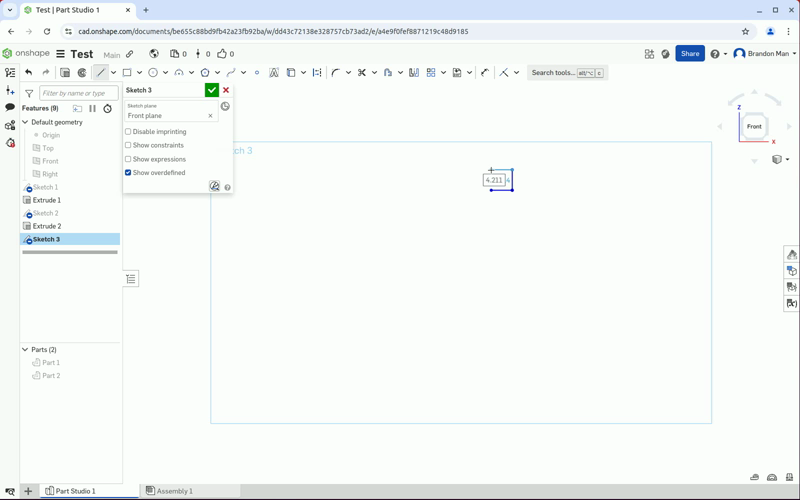
click(491, 169)
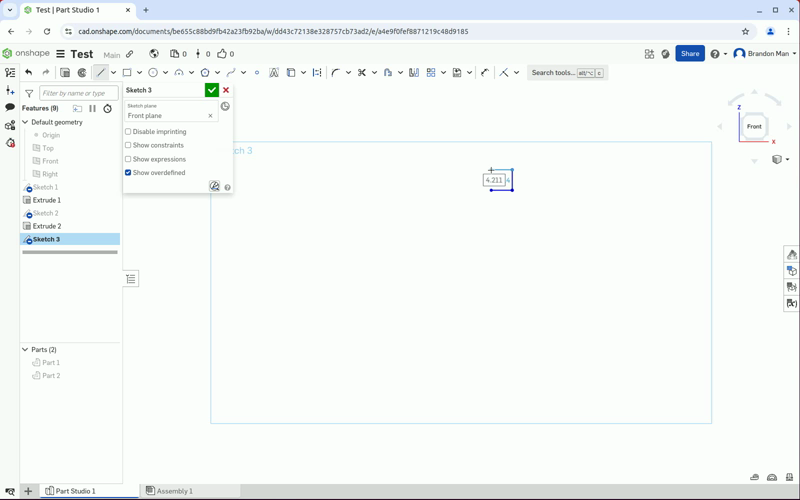
key_up(shift)
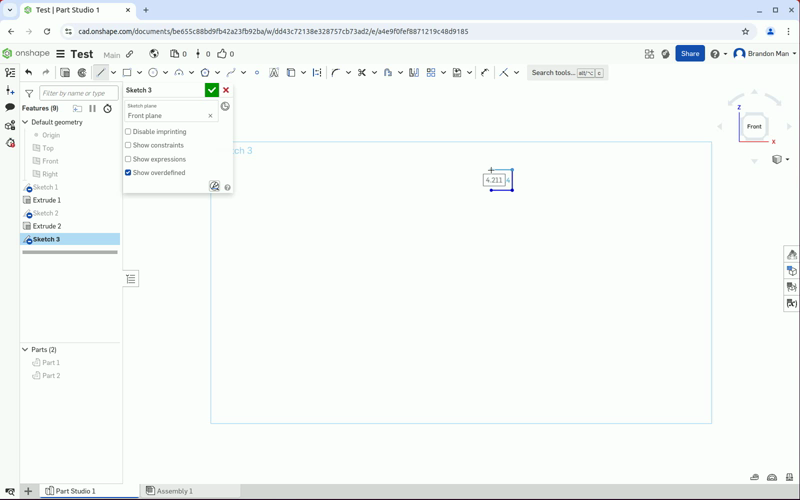
mouse_move(521, 169)
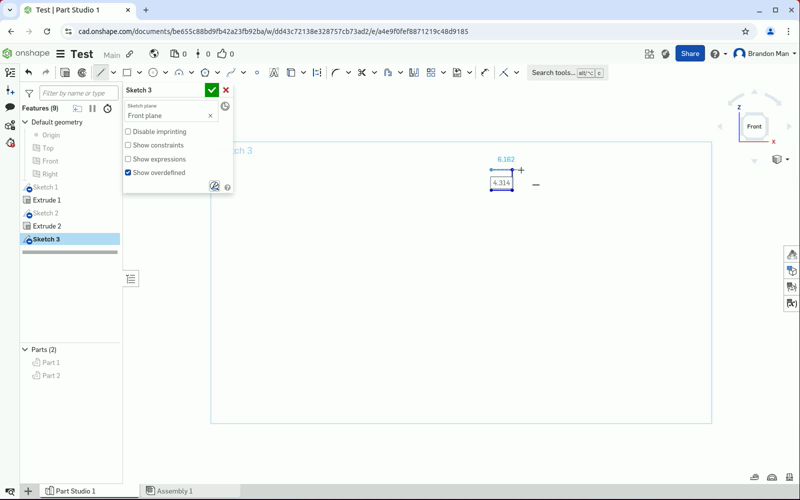
key_down(shift)
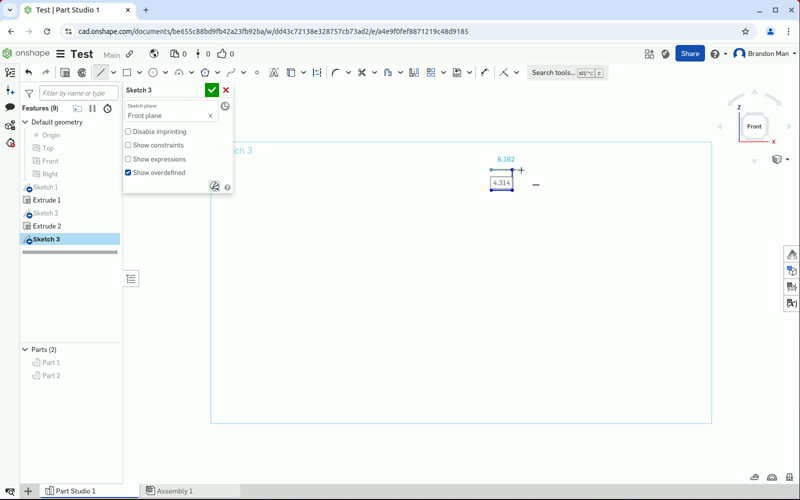
mouse_move(491, 190)
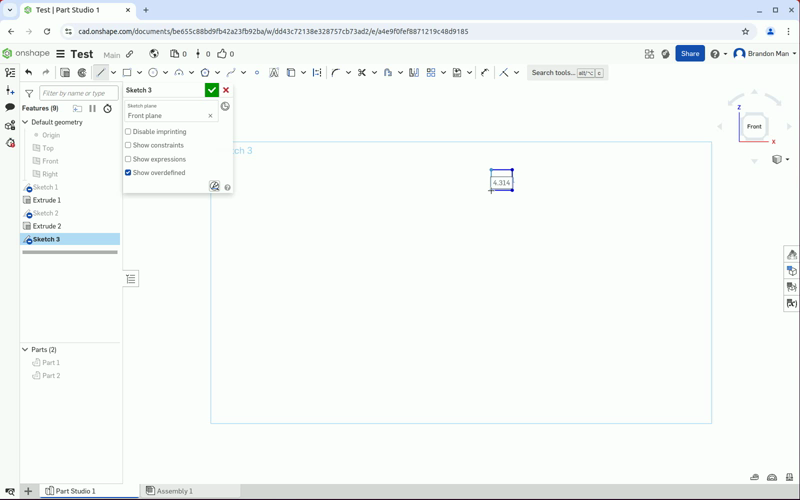
key_up(shift)
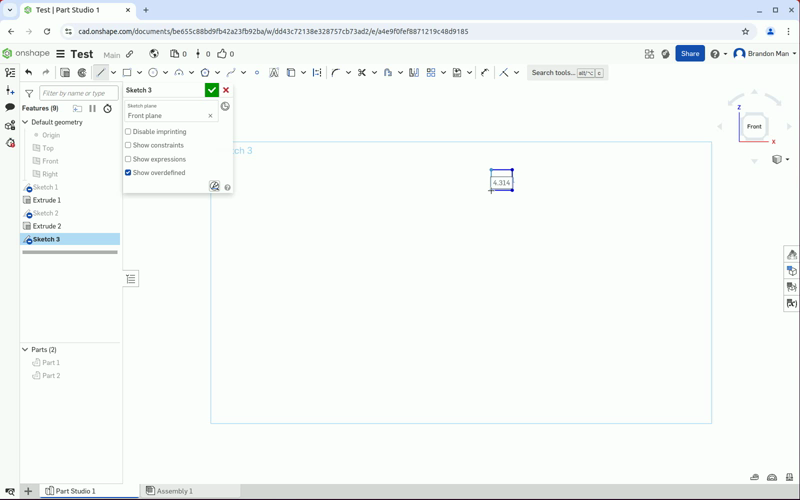
click(491, 190)
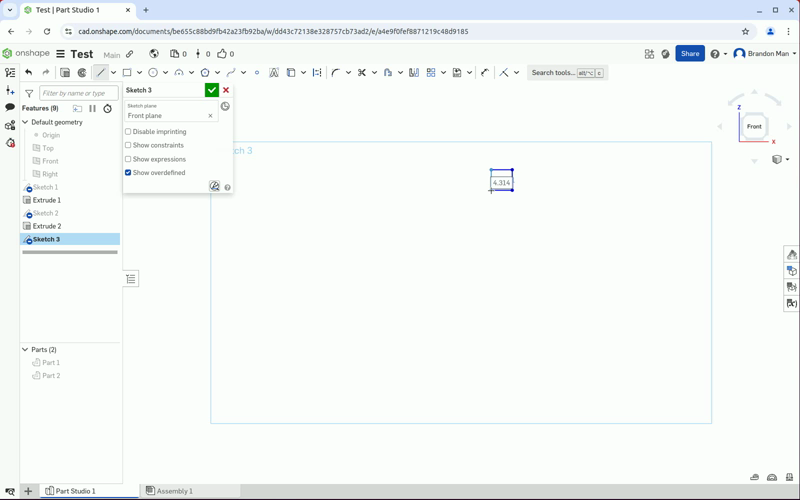
key(esc)
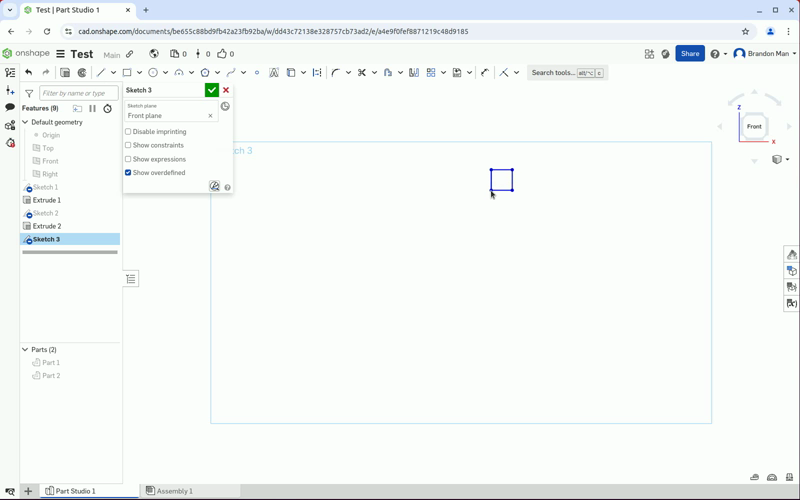
mouse_move(510, 175)
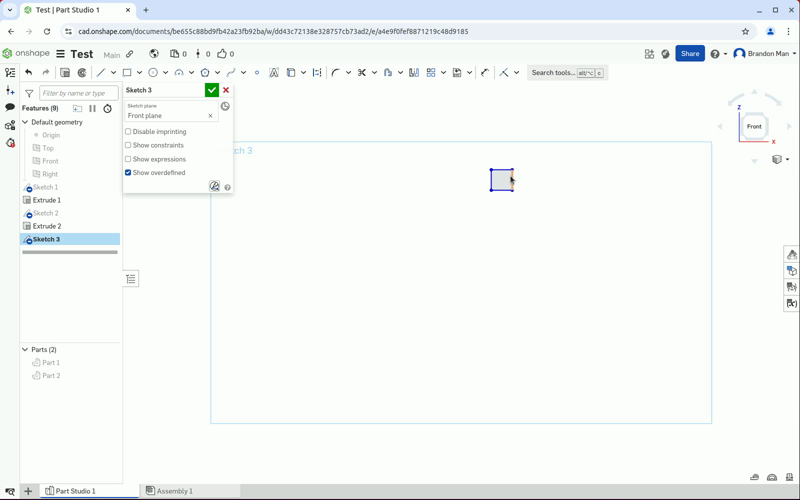
scroll(6)
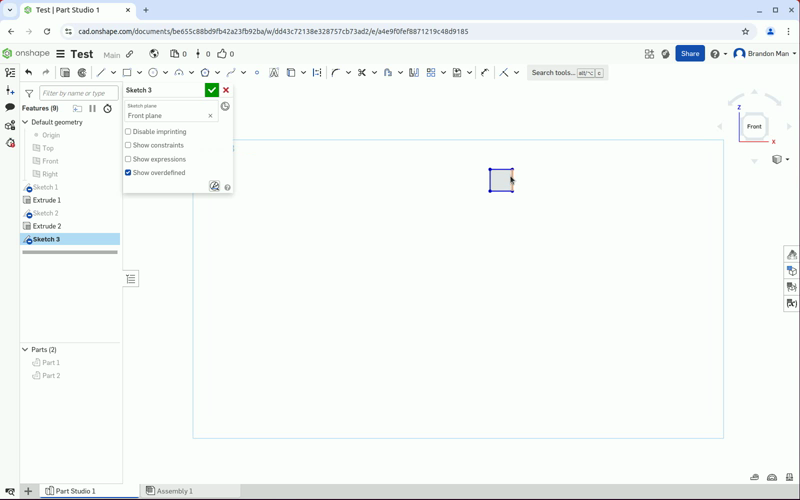
scroll(6)
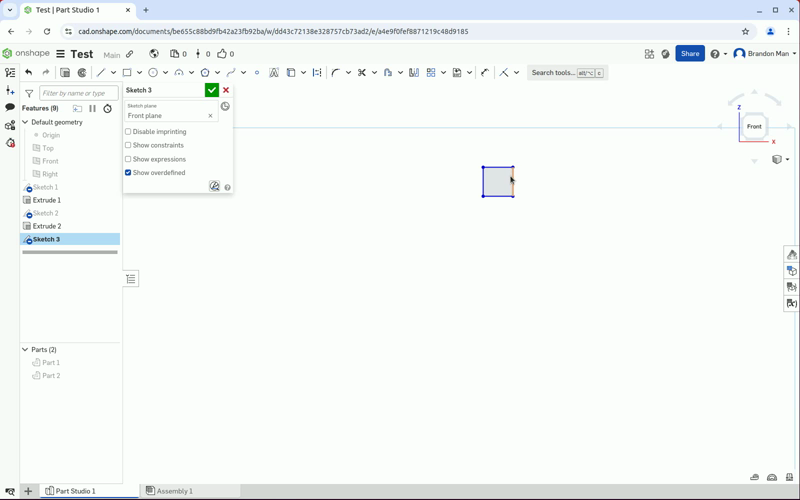
scroll(6)
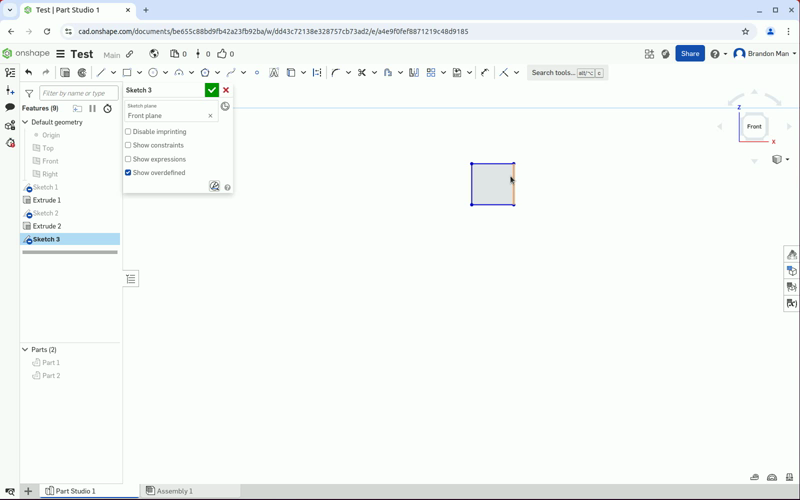
scroll(6)
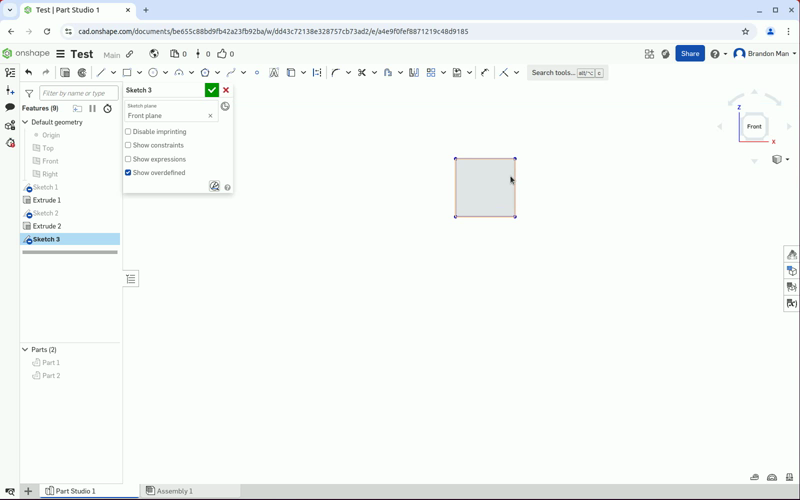
scroll(6)
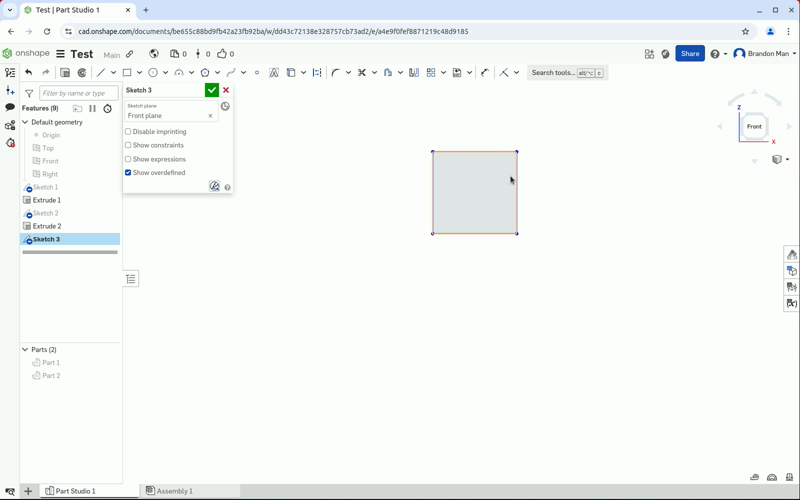
scroll(6)
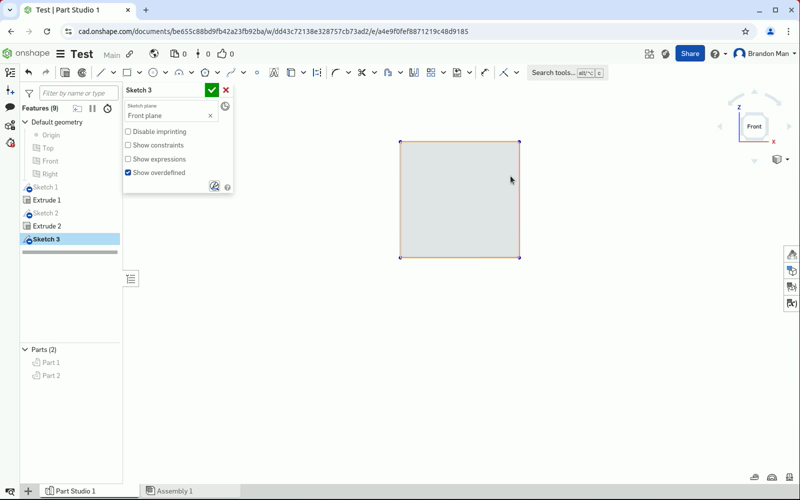
scroll(6)
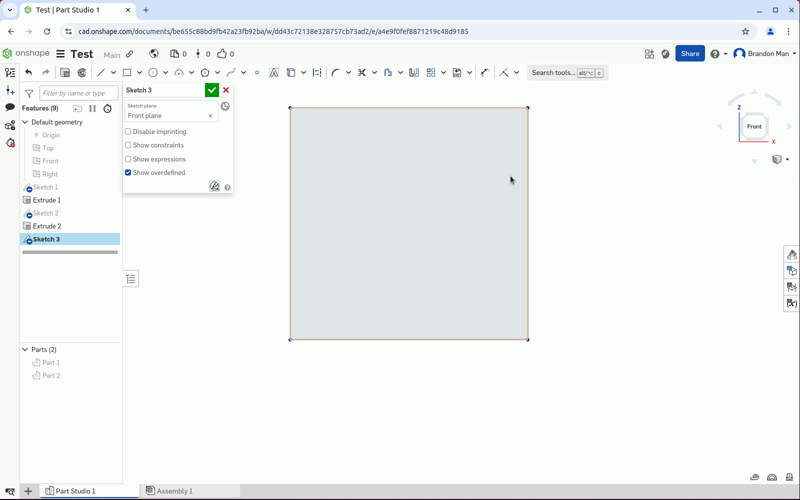
click(510, 175)
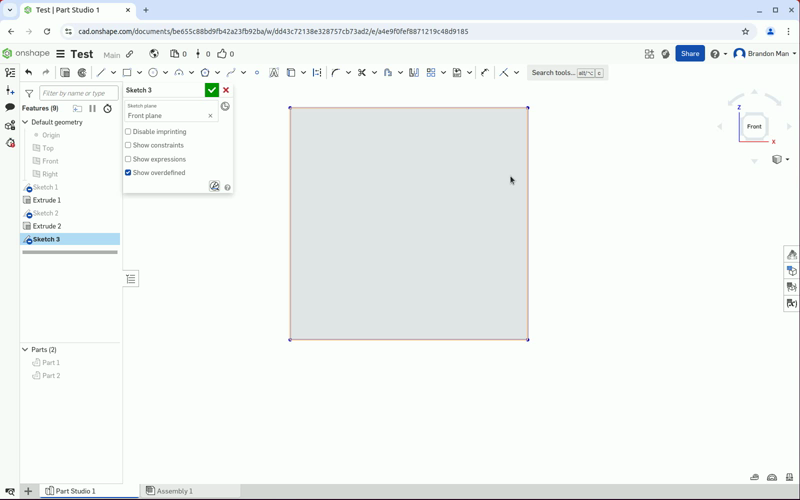
scroll(-6)
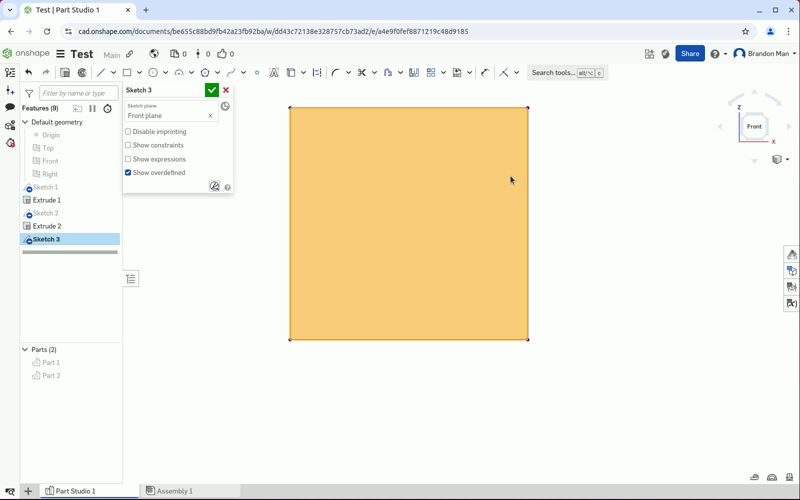
scroll(-6)
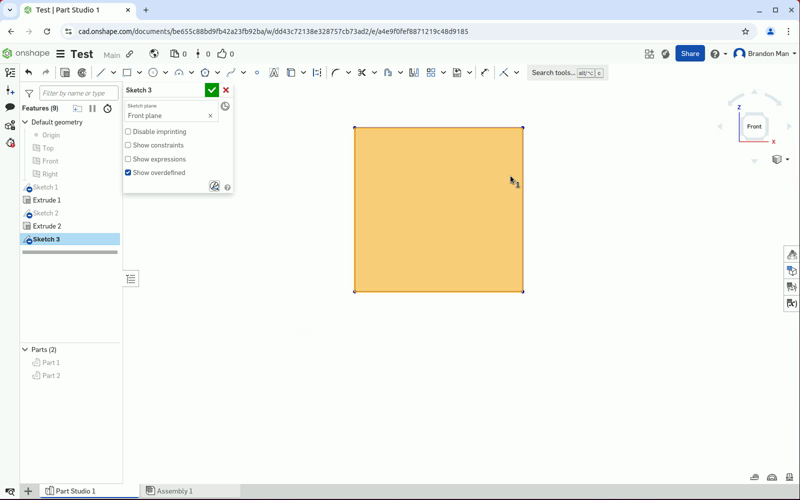
scroll(-6)
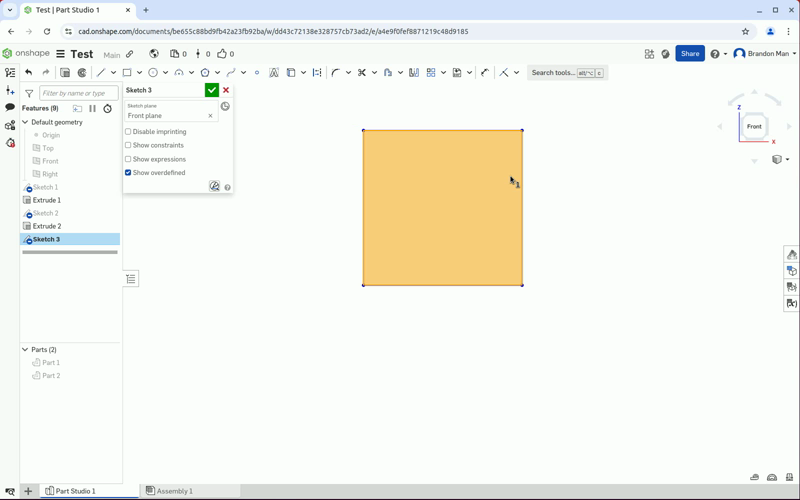
scroll(-6)
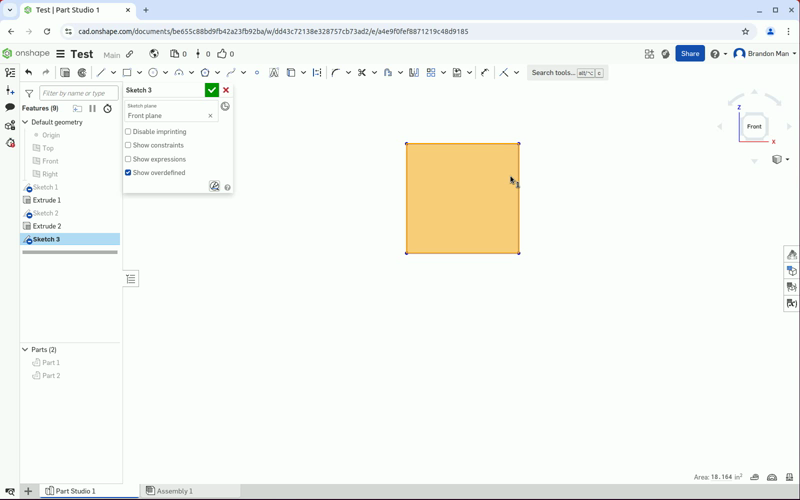
scroll(-6)
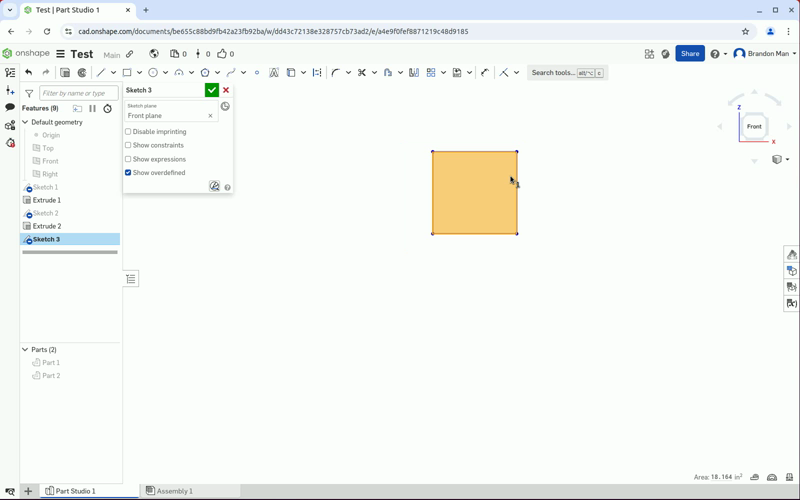
scroll(-6)
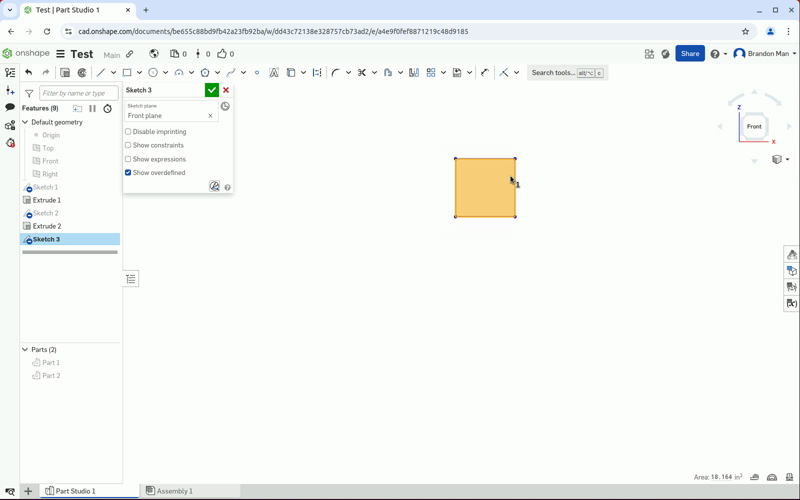
scroll(-6)
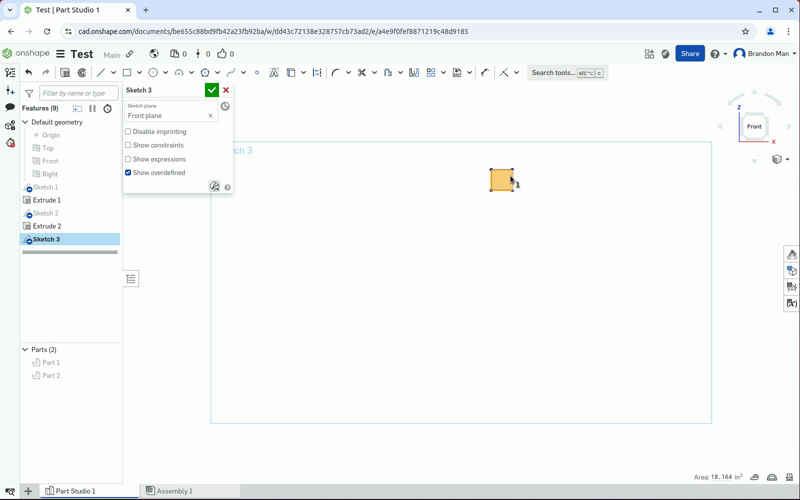
mouse_move(73, 352)
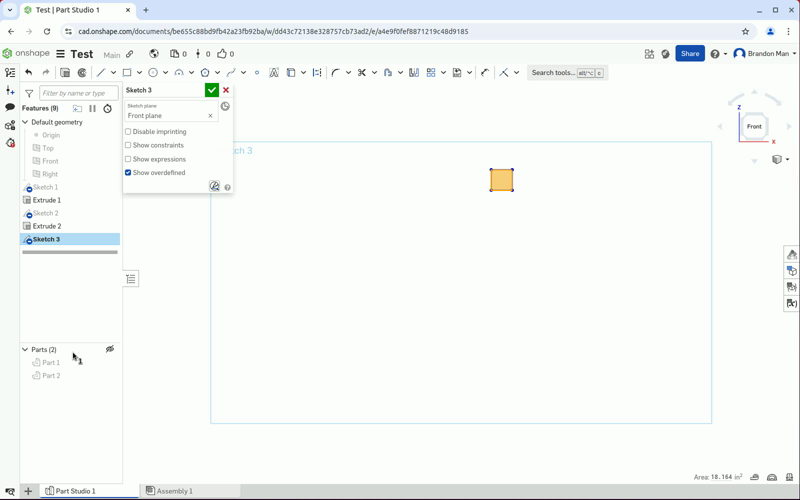
key(shift+y)
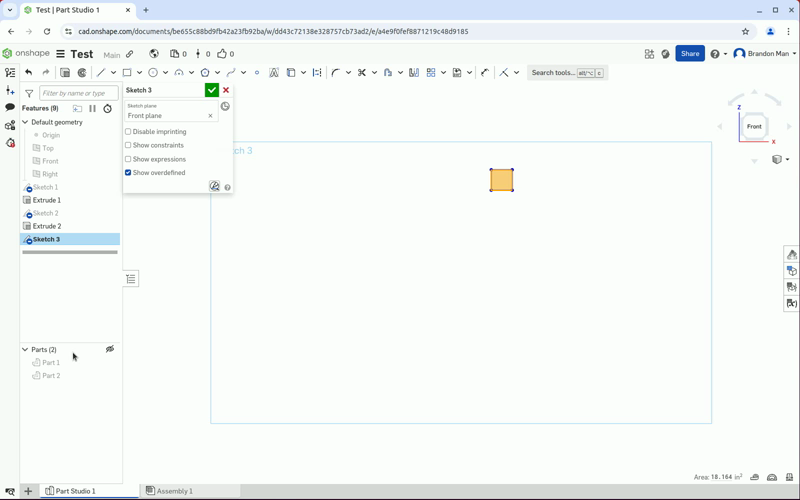
key(shift+e)
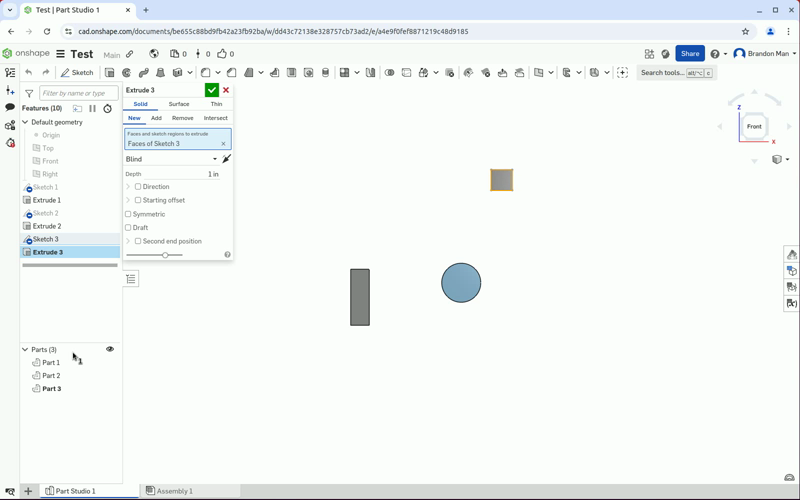
mouse_move(143, 106)
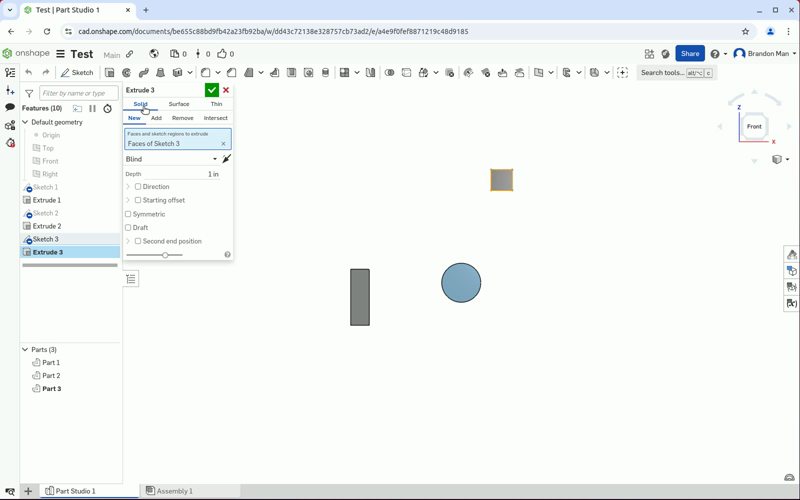
click(143, 106)
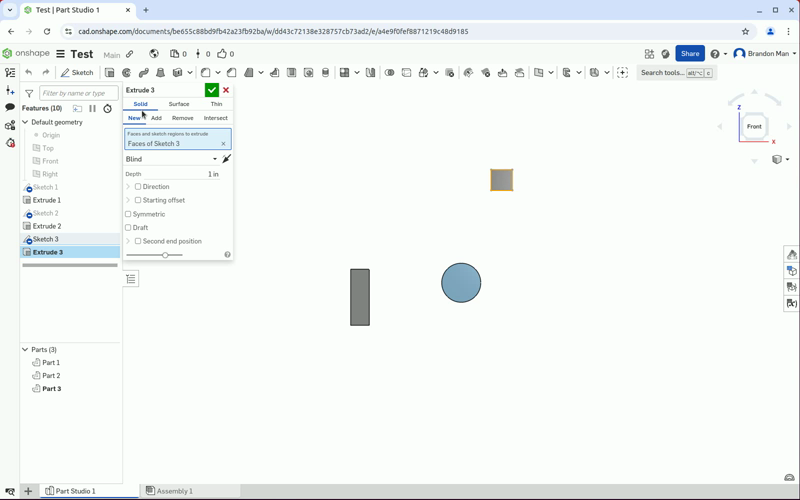
mouse_move(137, 120)
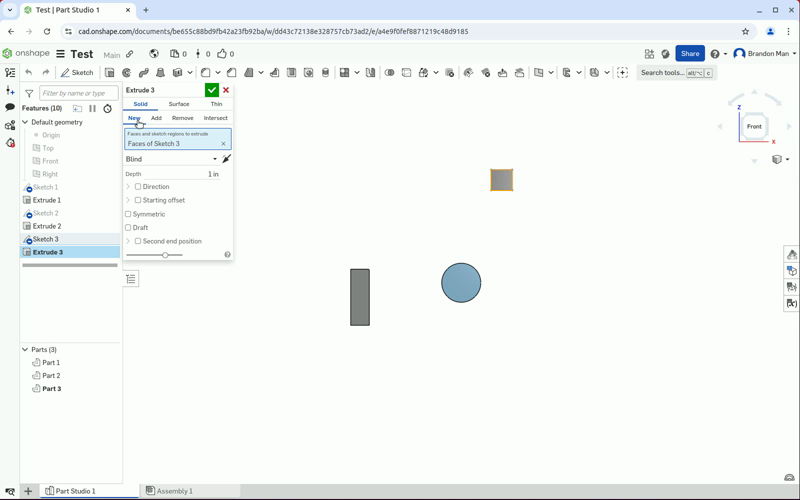
click(137, 120)
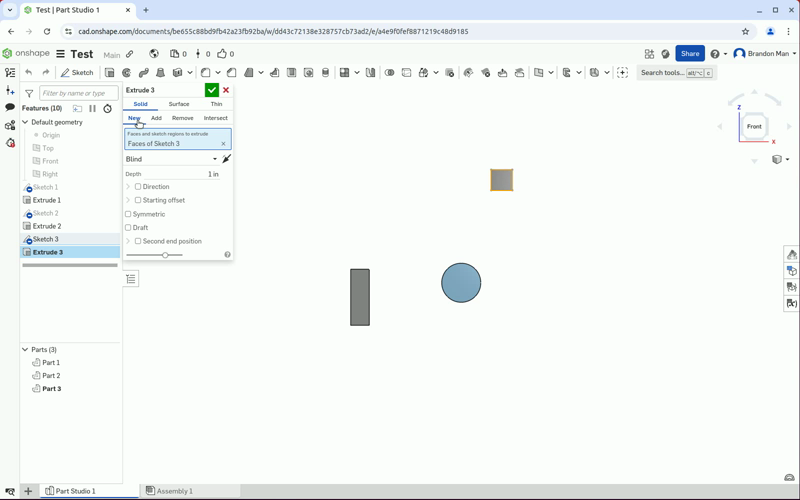
key(tab, 4)
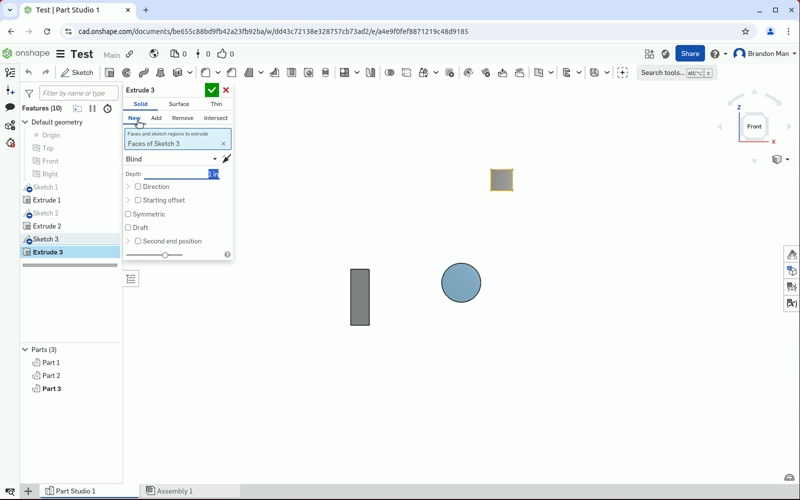
text(4.092)
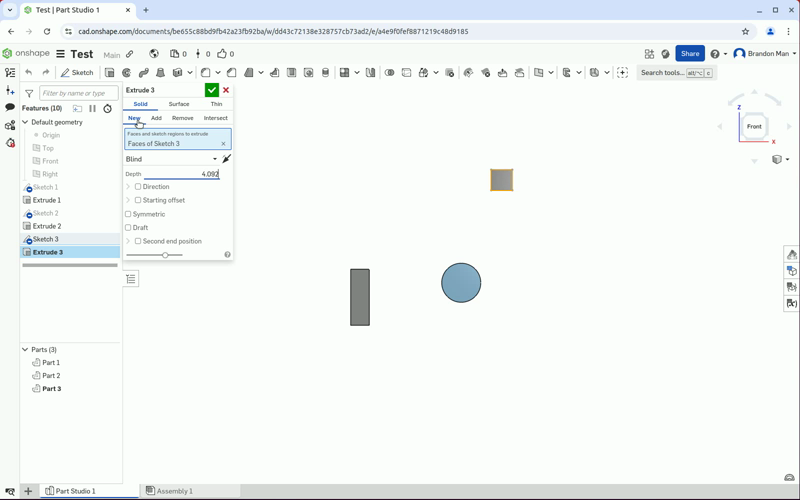
key(enter)
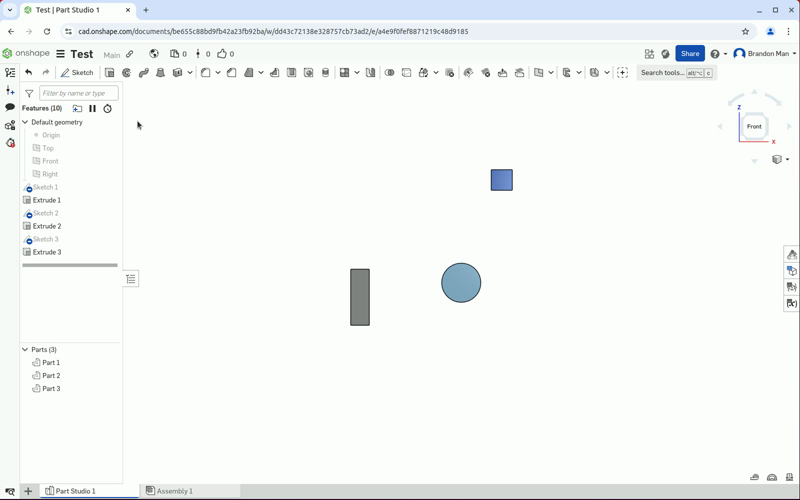
key(shift+h)
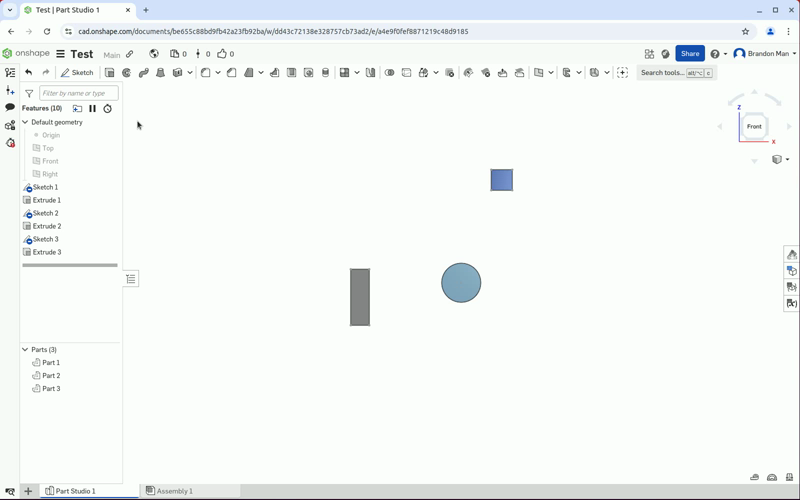
key(shift+h)
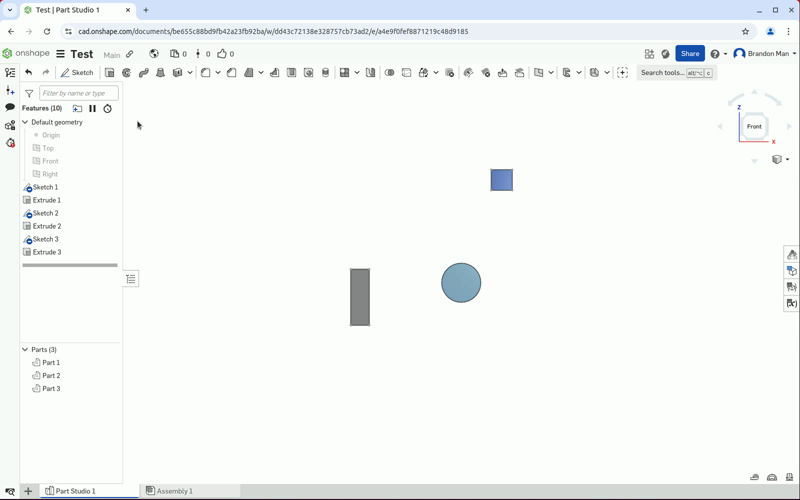
key(shift+7)
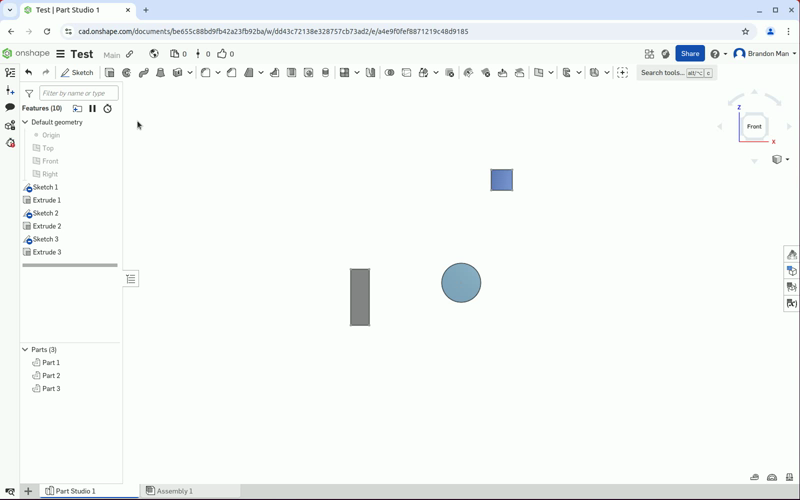
key(left, 2)
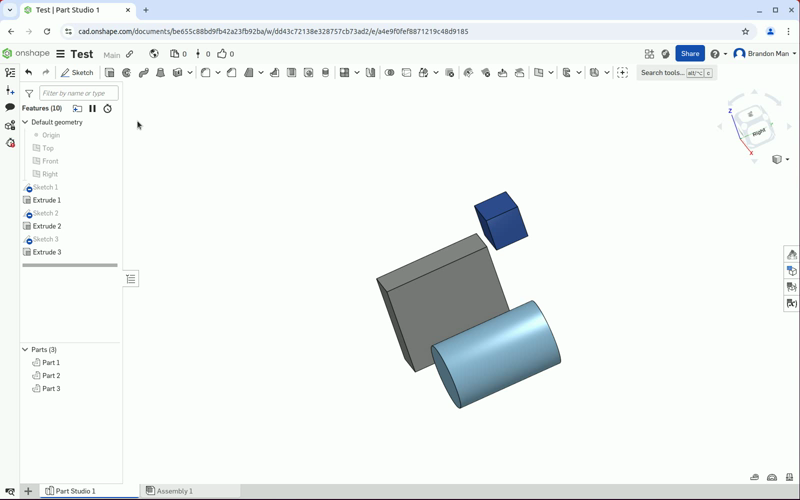
key(down, 2)
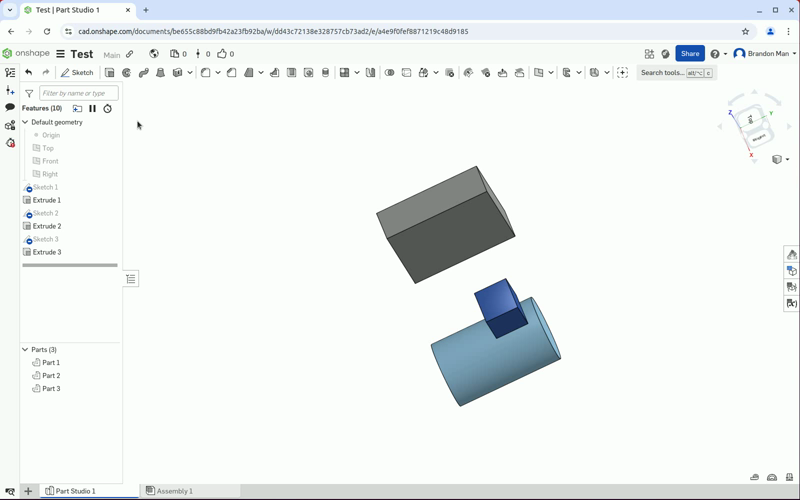
key(up, 2)
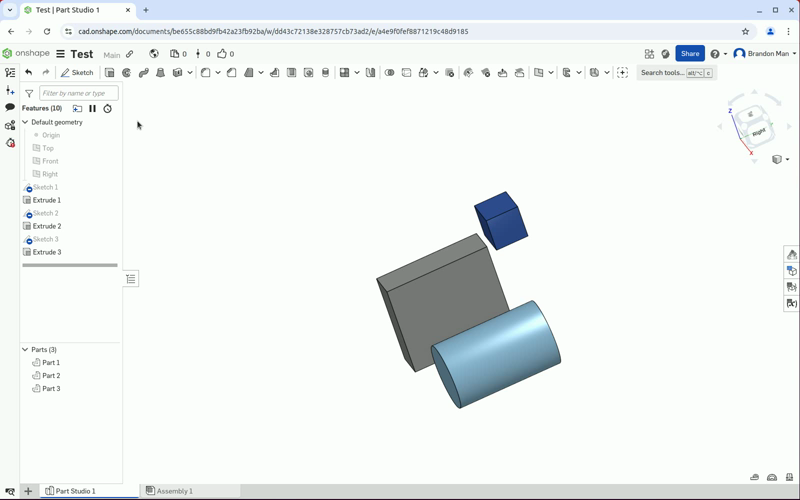
key(right, 2)
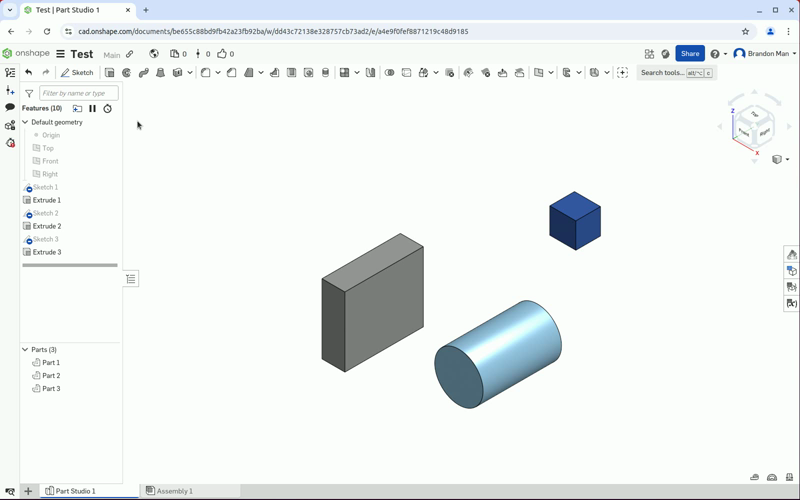
mouse_move(73, 189)
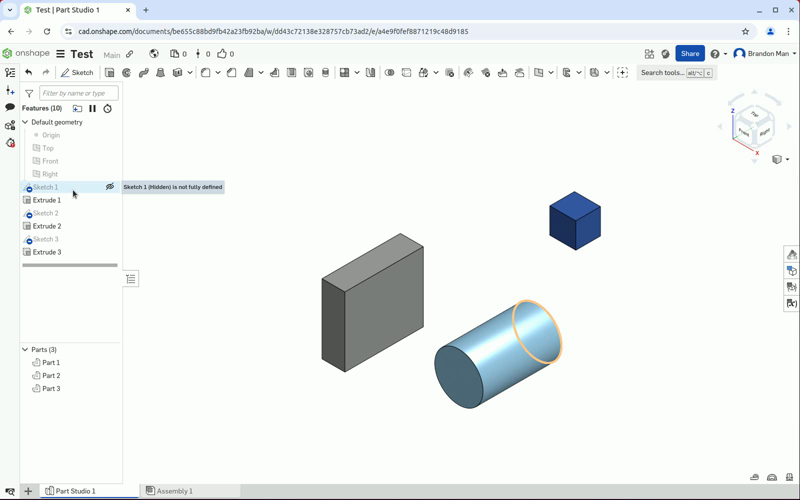
click(73, 189)